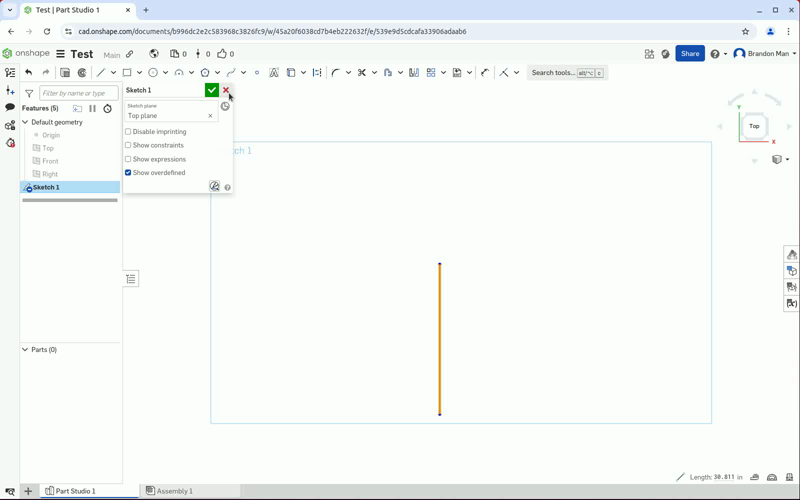
key(shift+h)
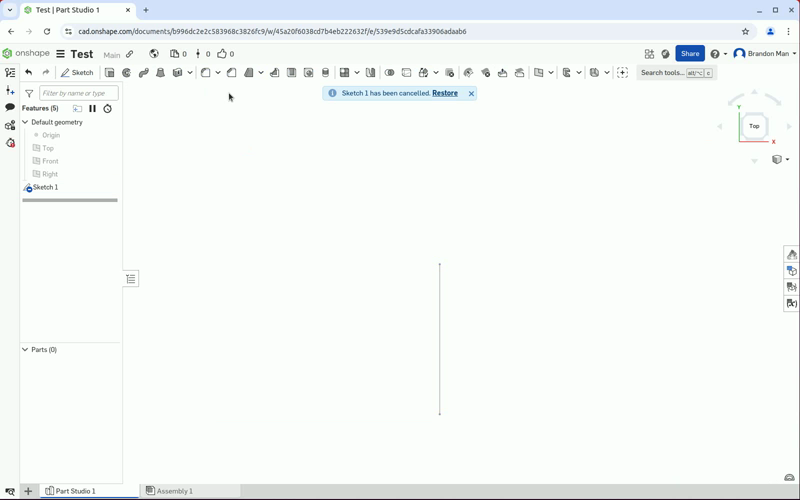
key(shift+s)
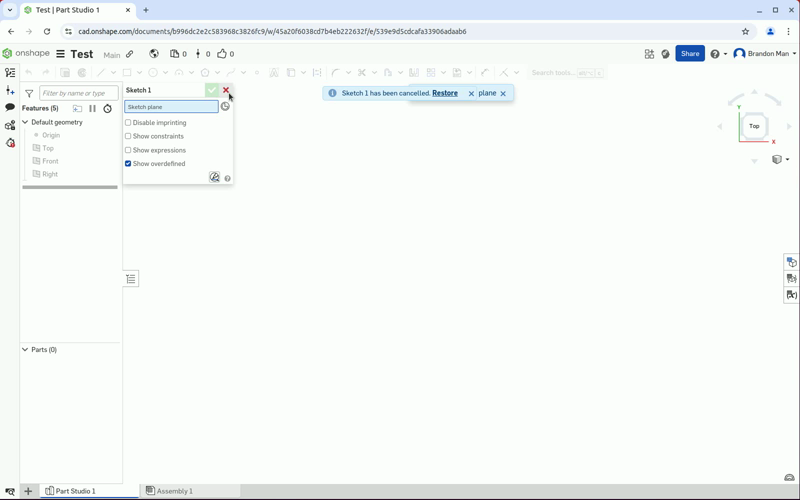
mouse_move(73, 150)
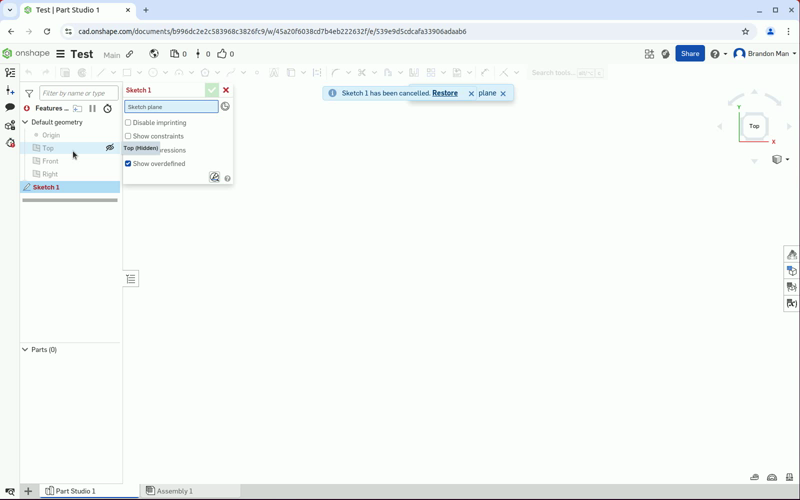
click(73, 150)
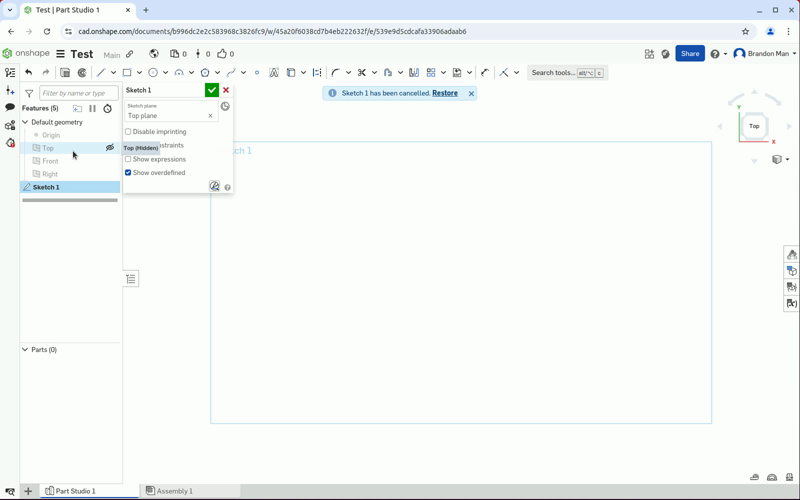
mouse_move(73, 352)
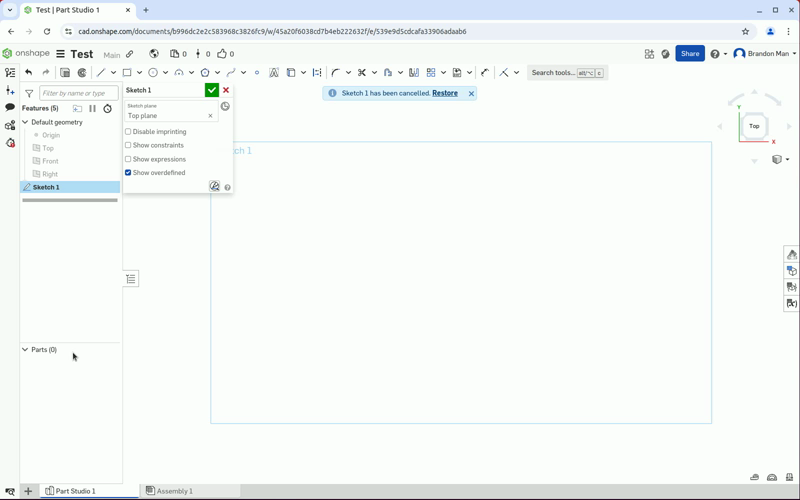
key(y)
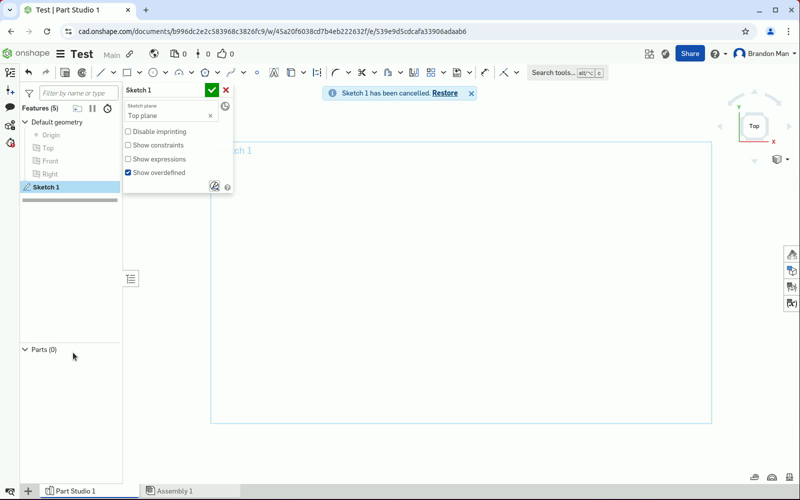
key(l)
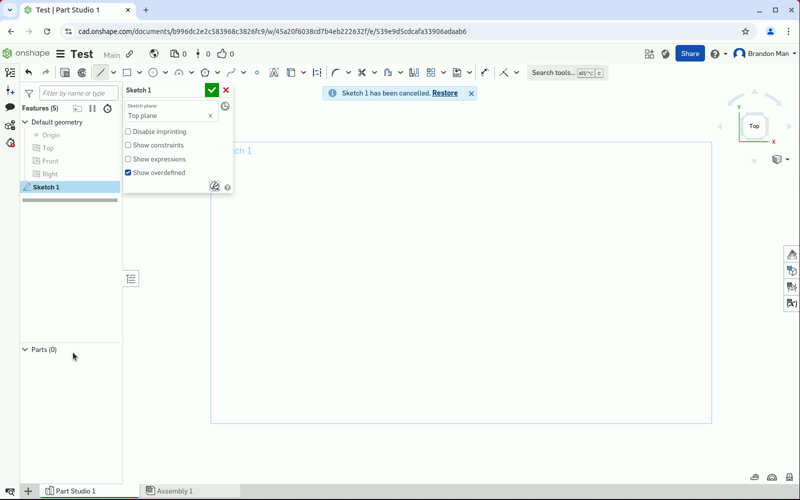
key_down(shift)
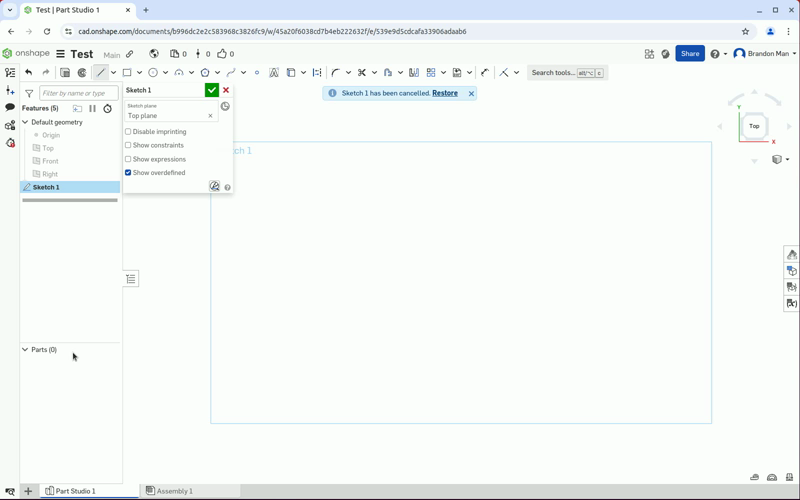
mouse_move(404, 395)
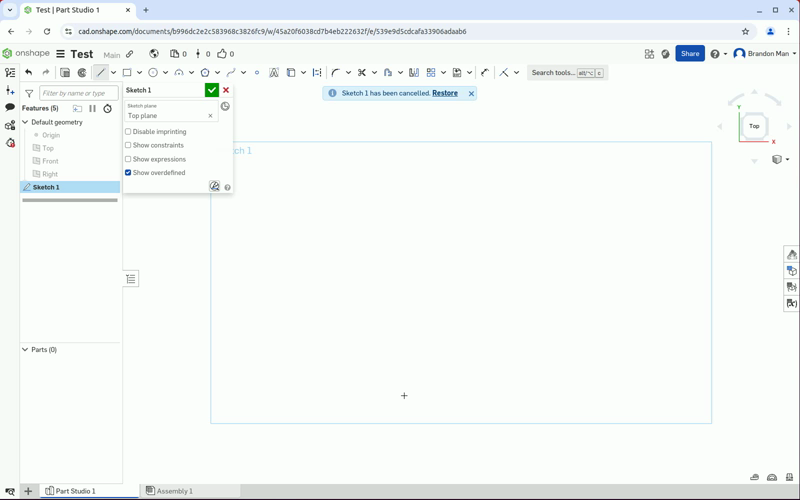
click(404, 395)
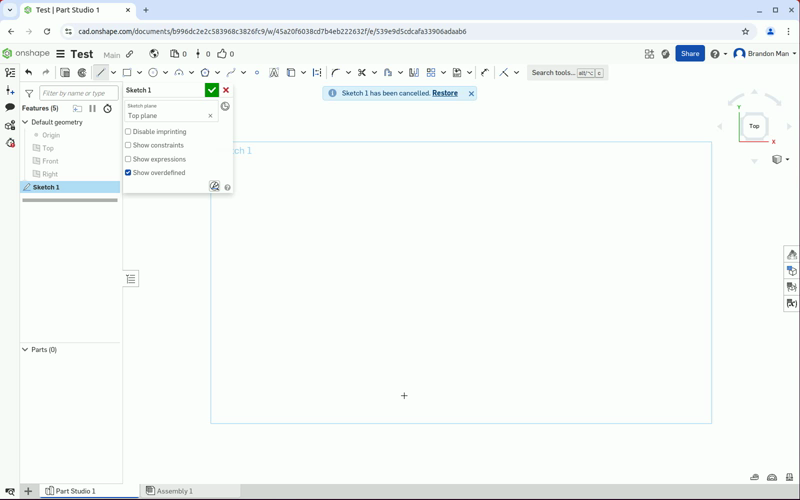
key_up(shift)
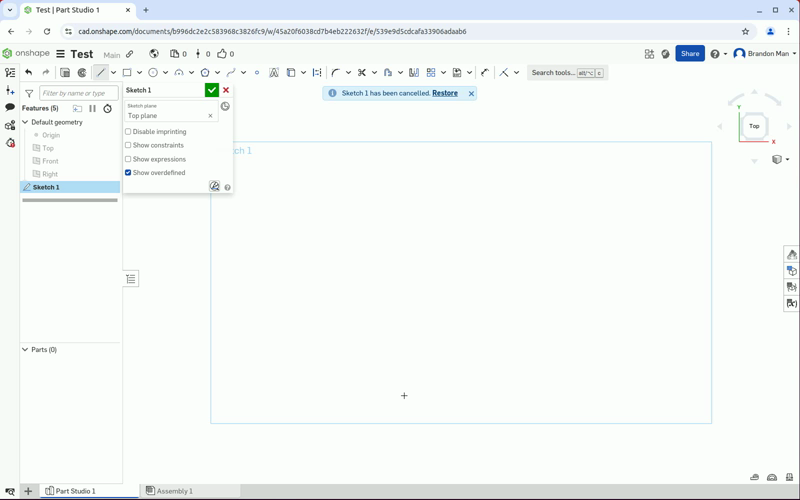
key_down(shift)
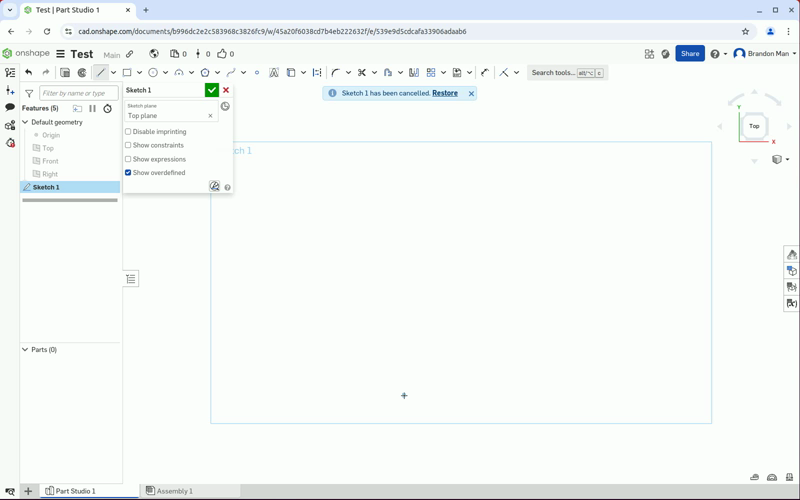
mouse_move(515, 395)
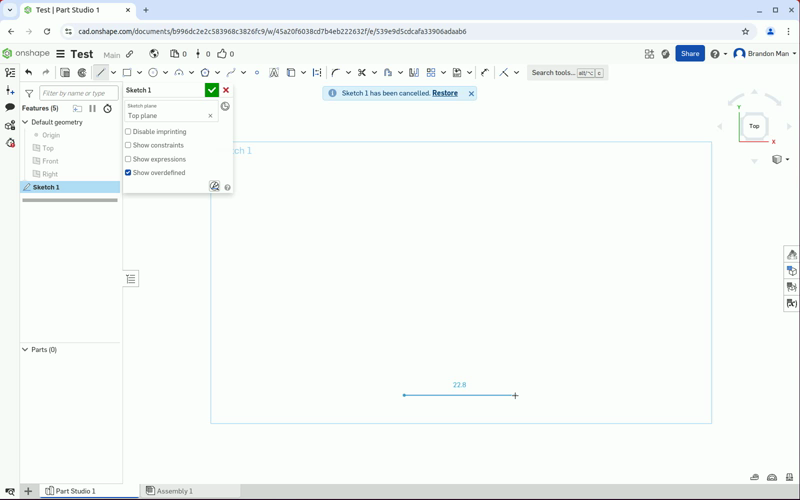
click(515, 395)
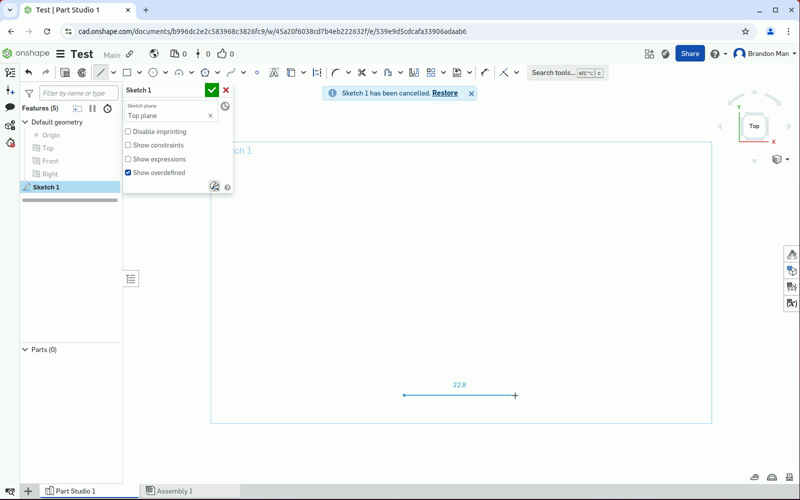
key_up(shift)
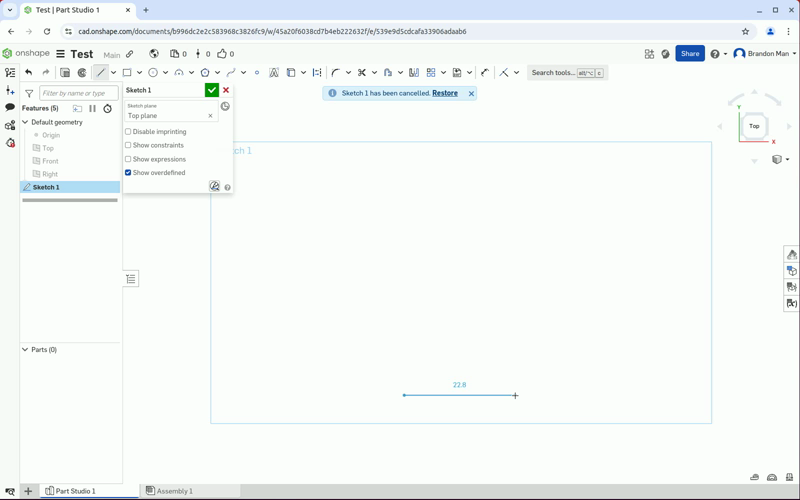
key_down(shift)
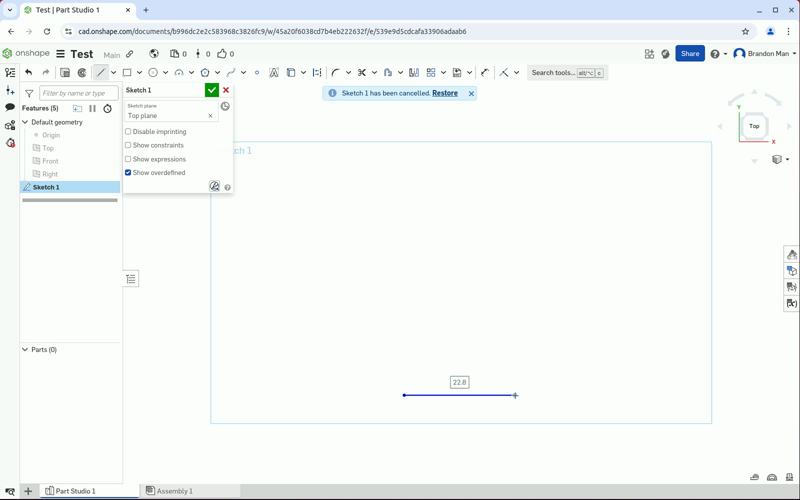
mouse_move(515, 171)
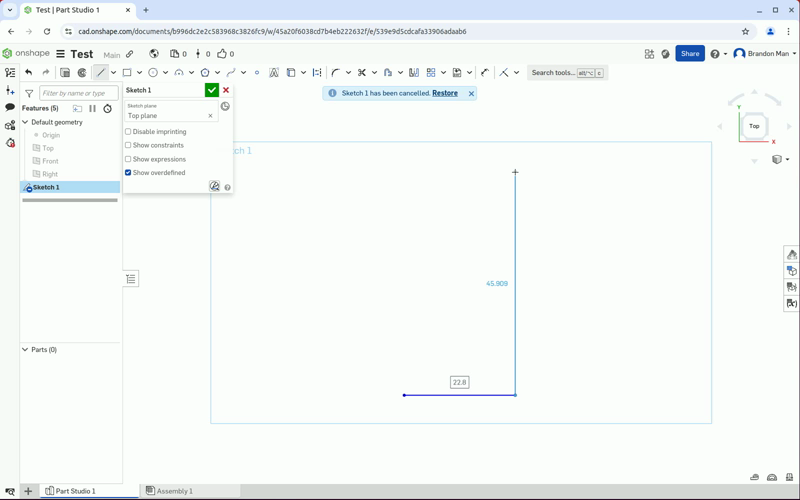
click(515, 171)
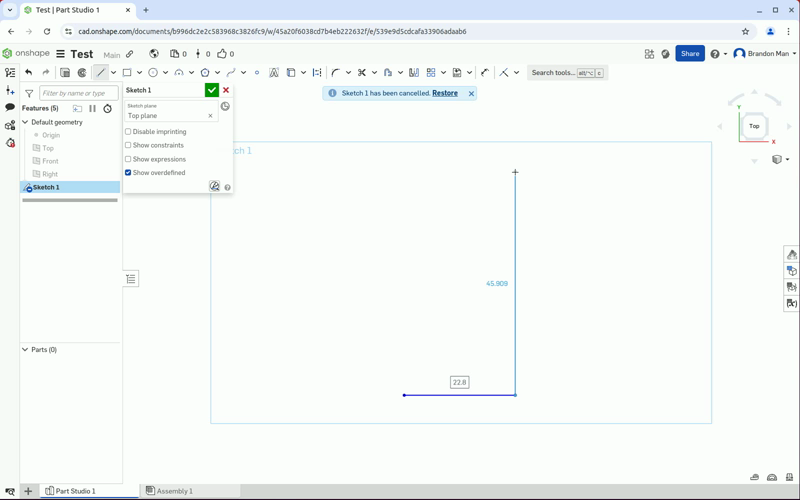
key_up(shift)
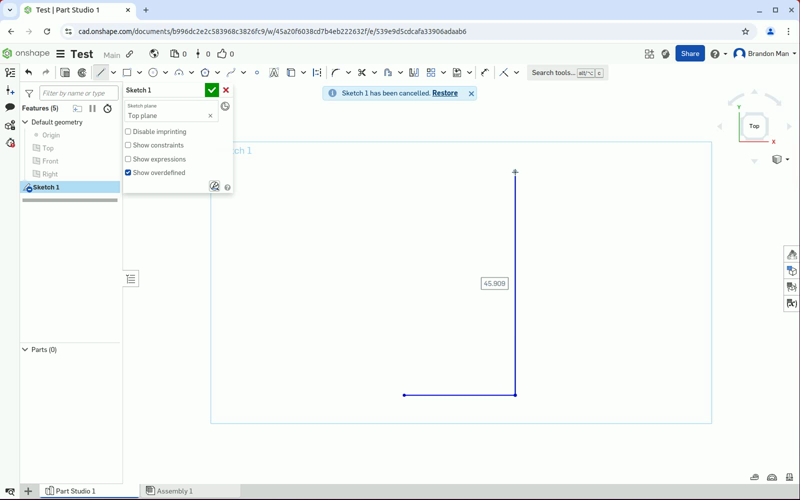
key_down(shift)
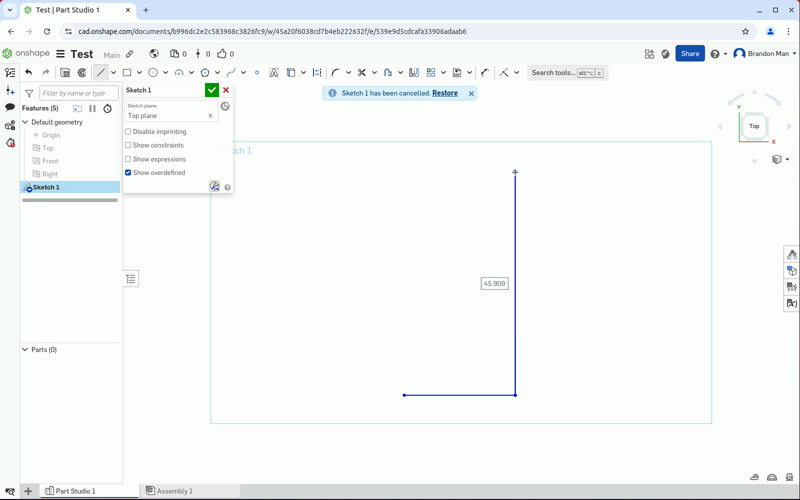
mouse_move(404, 171)
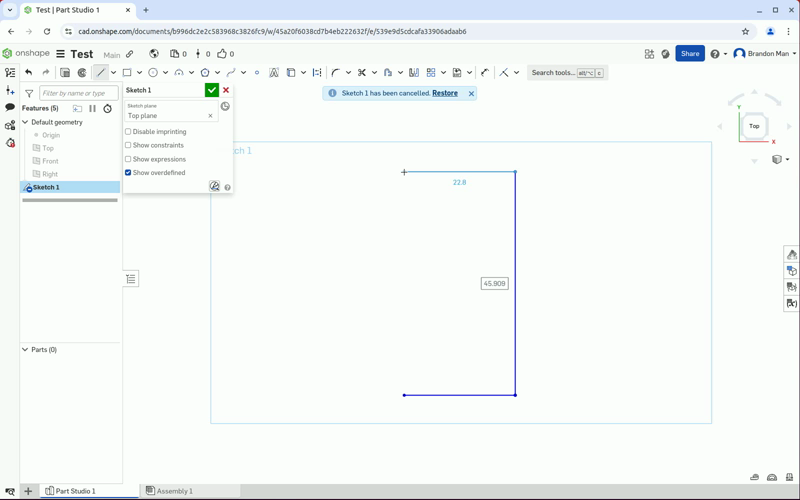
click(404, 171)
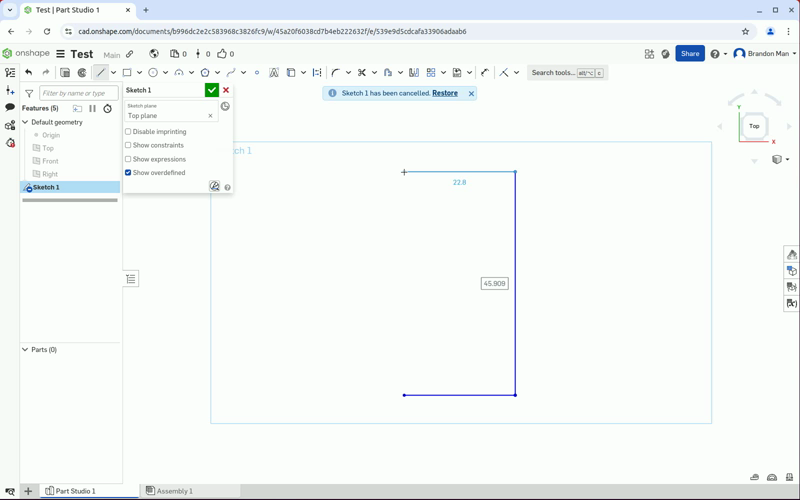
key_up(shift)
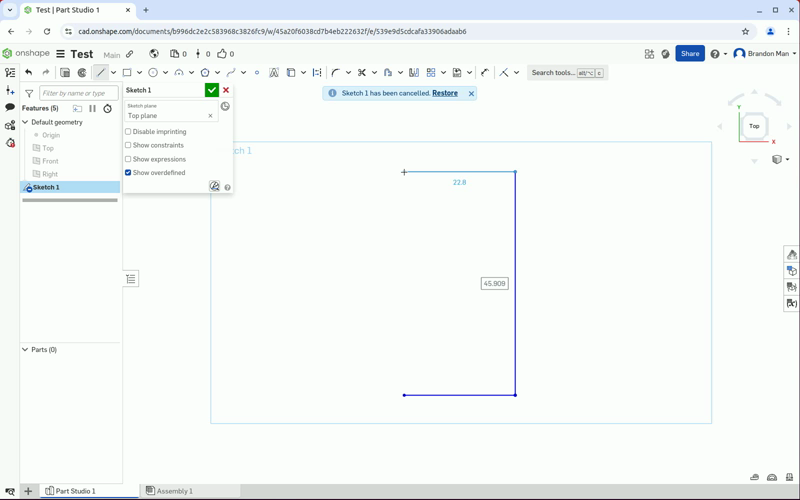
key_down(shift)
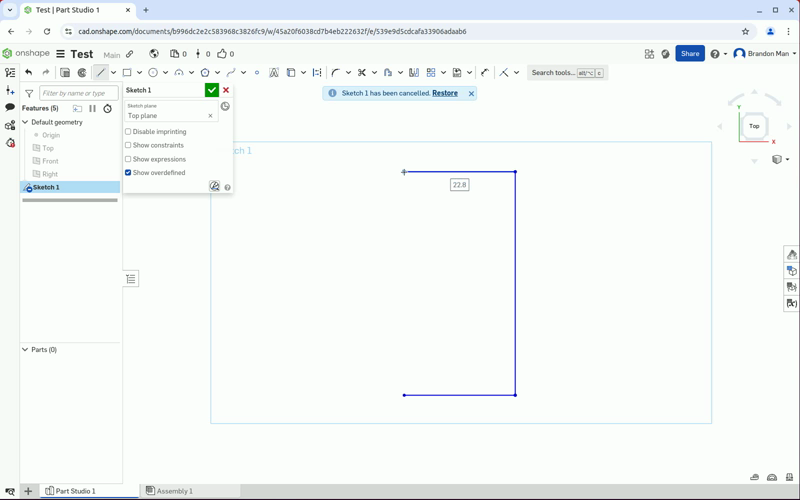
mouse_move(404, 395)
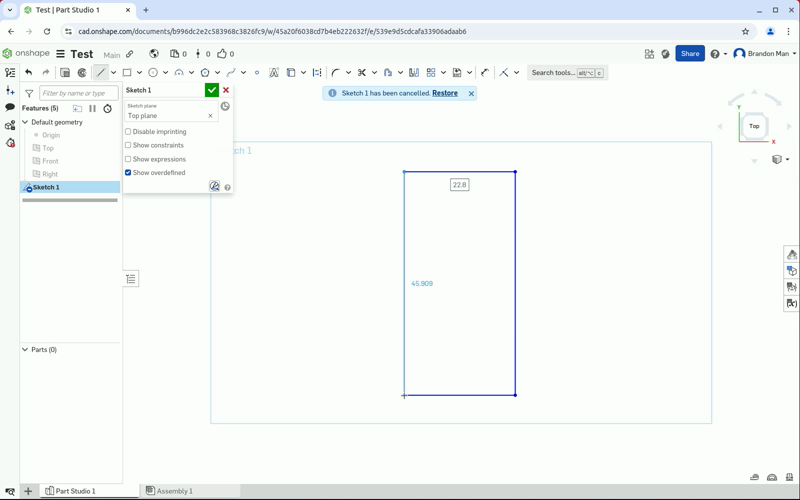
key_up(shift)
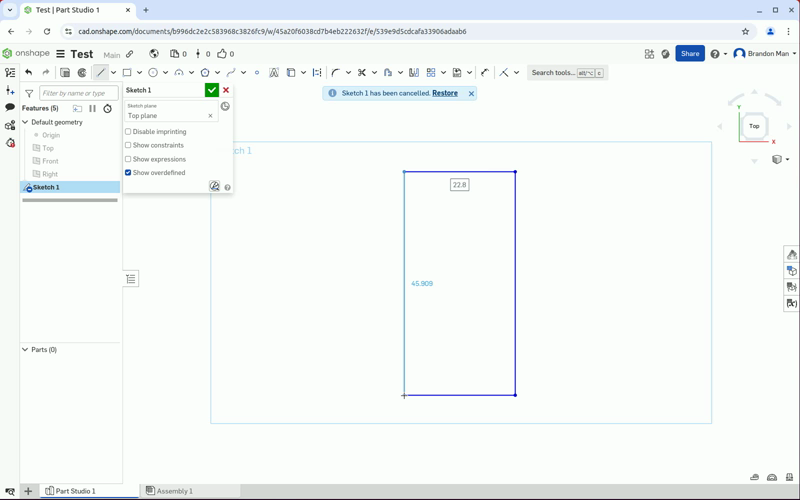
click(404, 395)
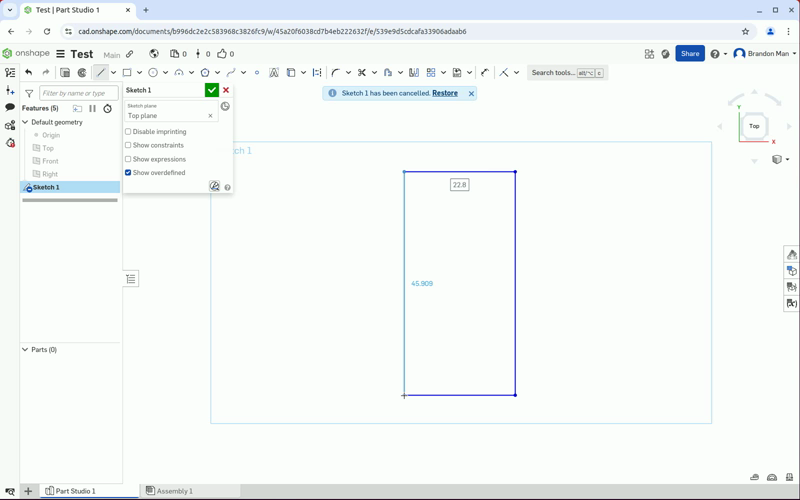
key(esc)
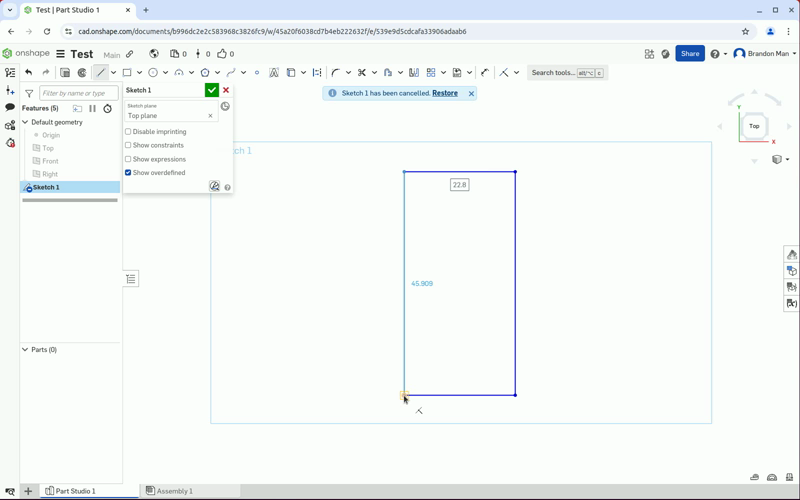
mouse_move(483, 355)
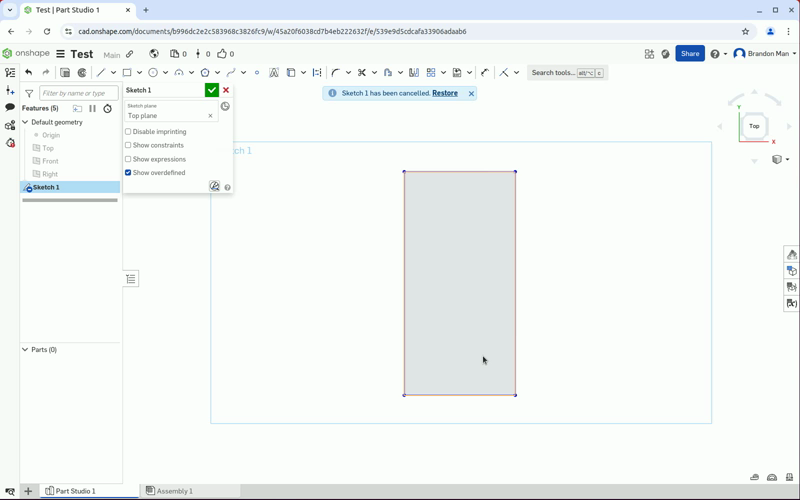
click(483, 355)
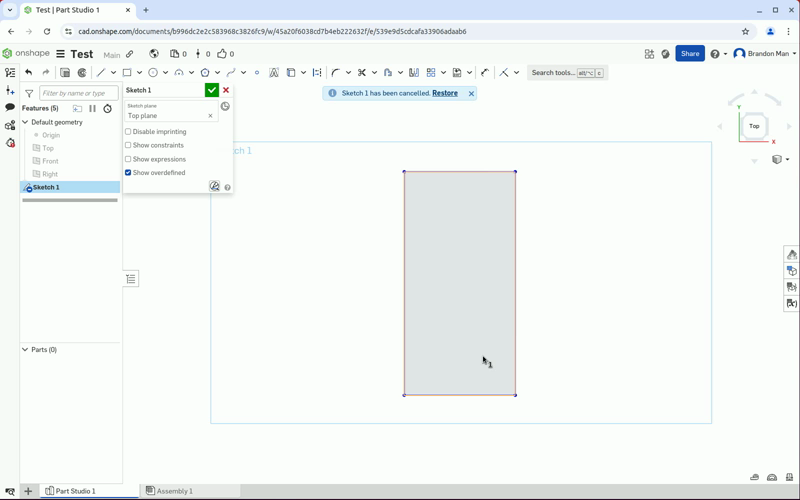
mouse_move(73, 352)
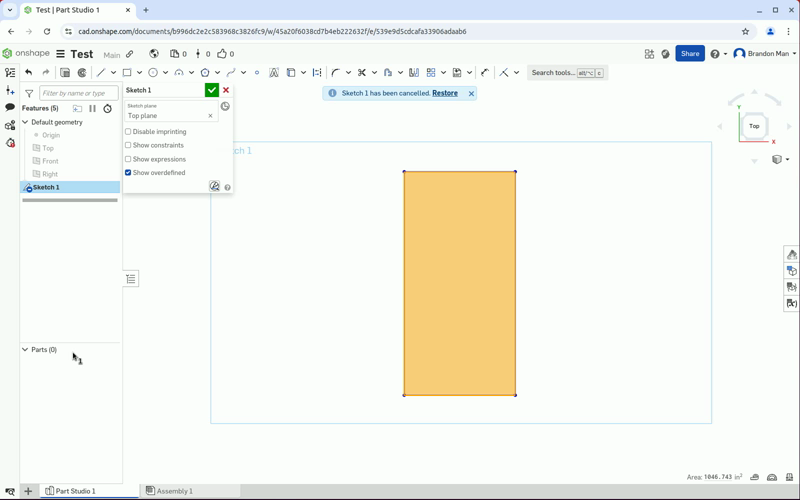
key(shift+y)
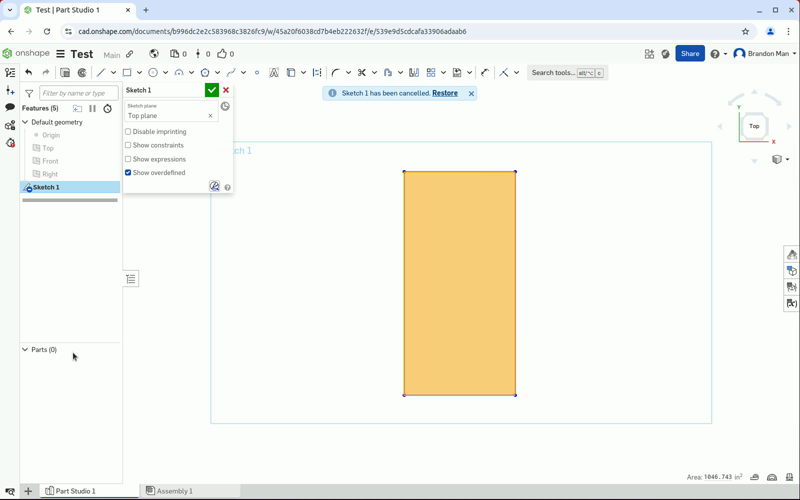
key(shift+e)
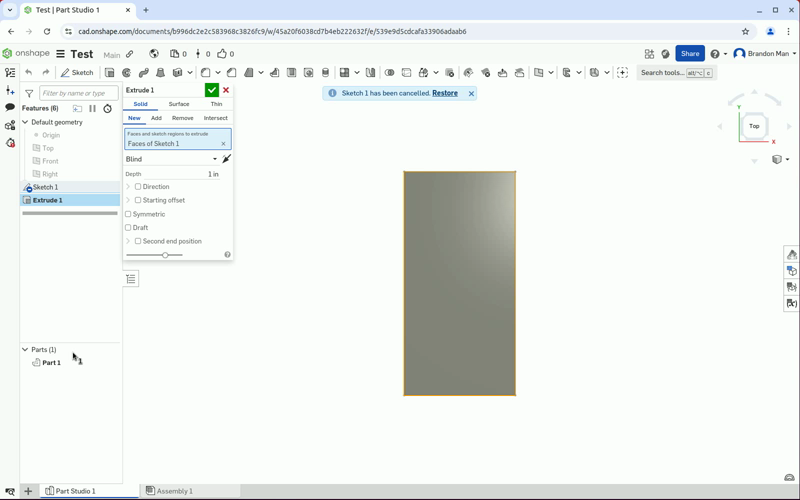
mouse_move(143, 106)
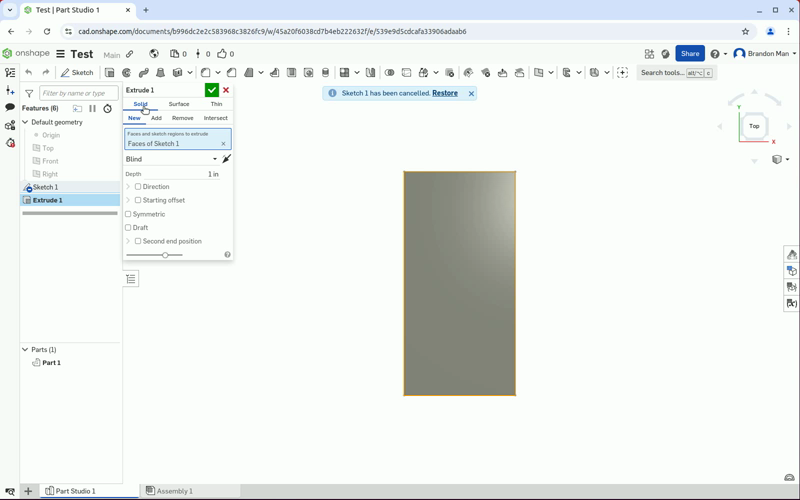
click(143, 106)
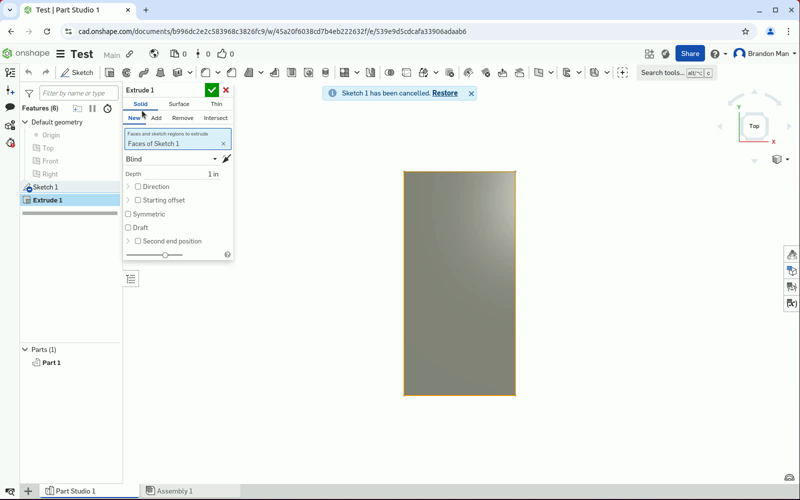
mouse_move(137, 120)
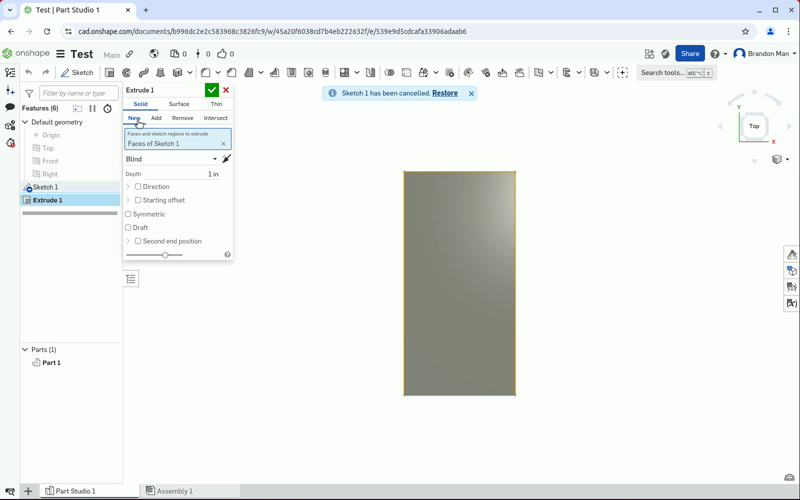
click(137, 120)
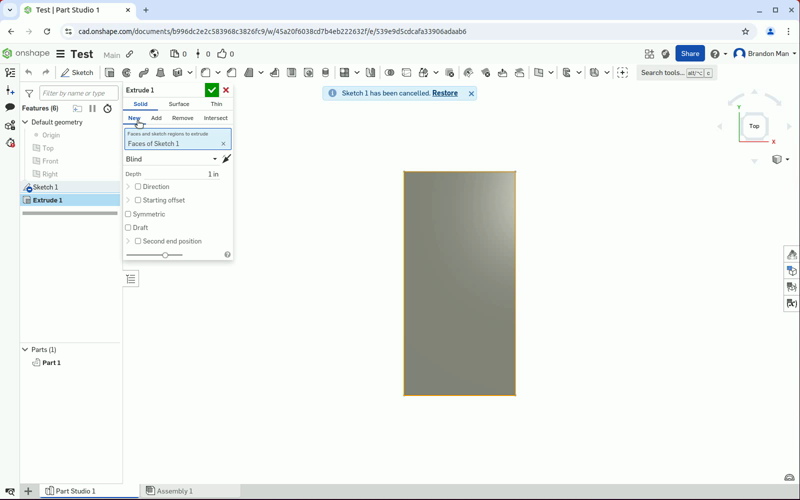
key(tab, 4)
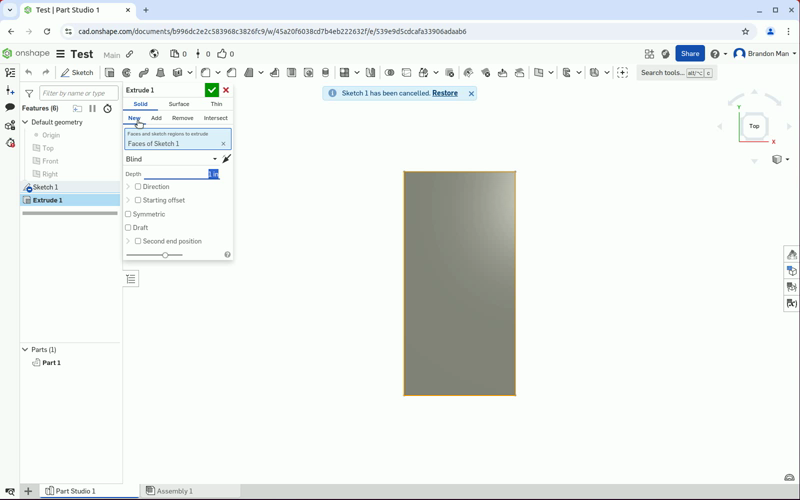
text(7.462)
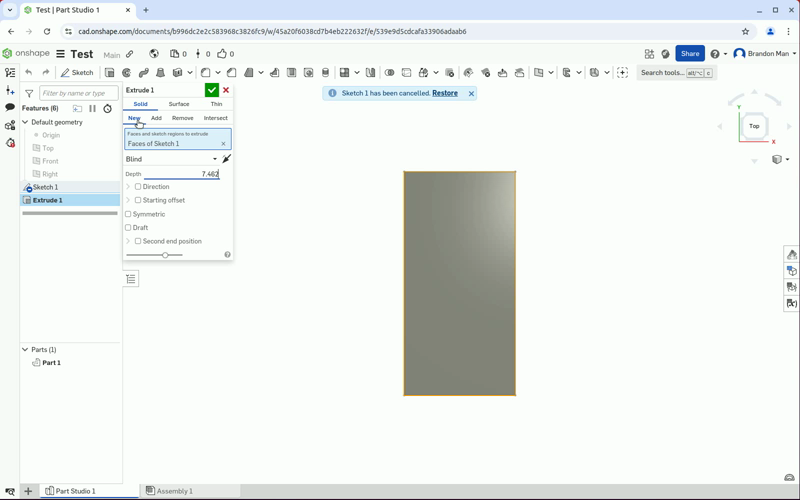
key(enter)
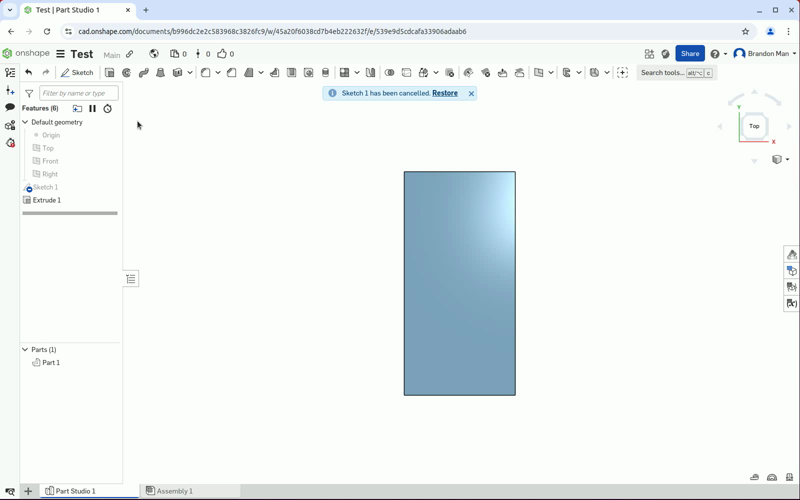
key(shift+h)
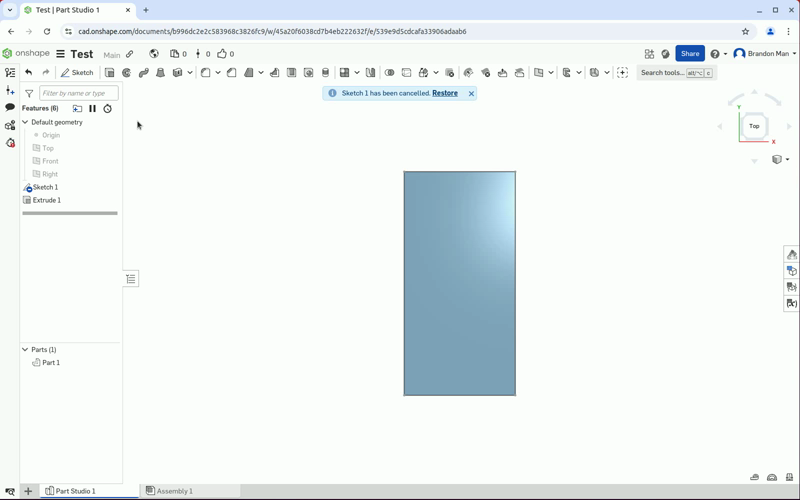
key(shift+h)
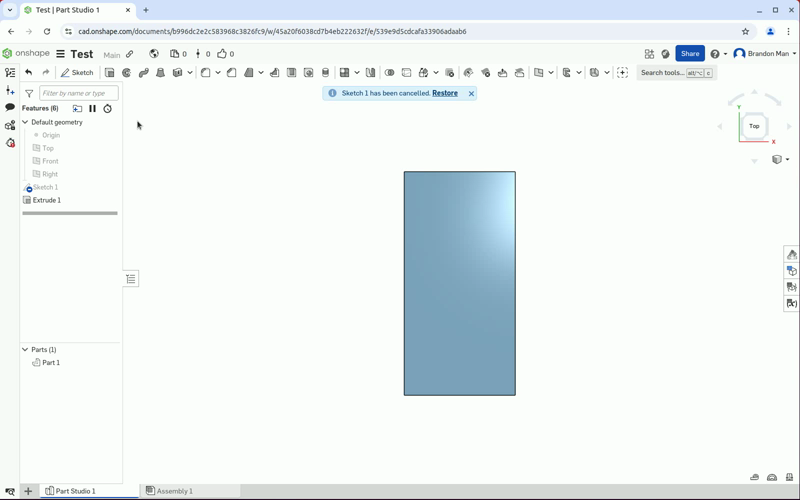
mouse_move(73, 189)
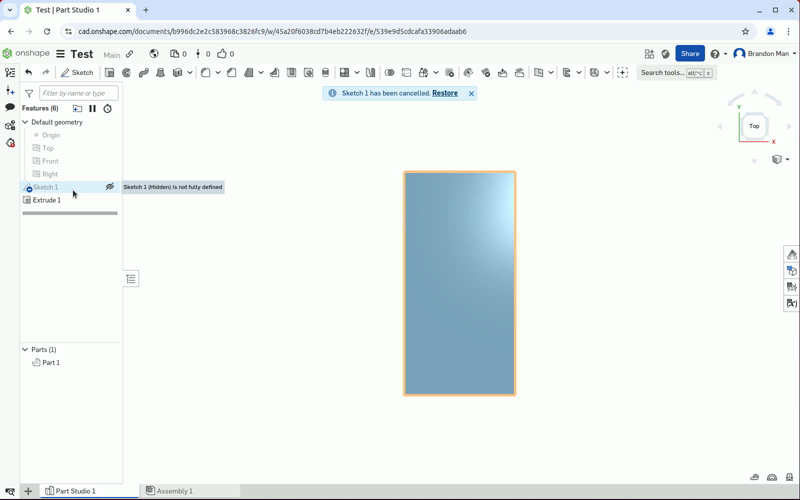
click(73, 189)
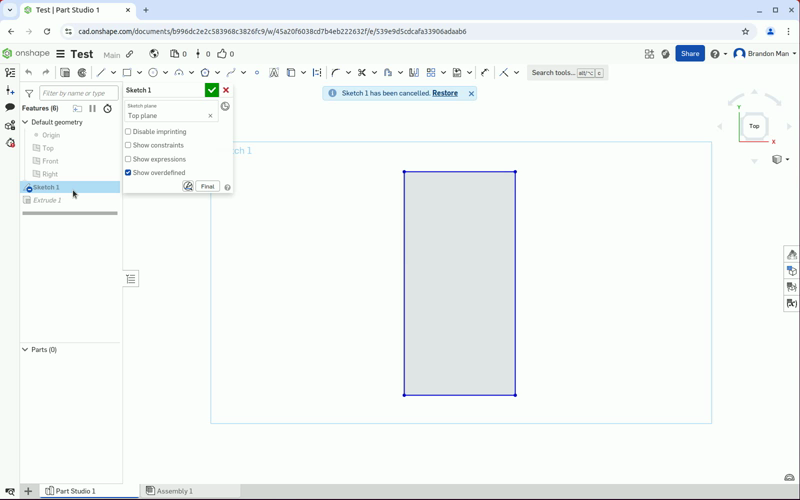
mouse_move(229, 92)
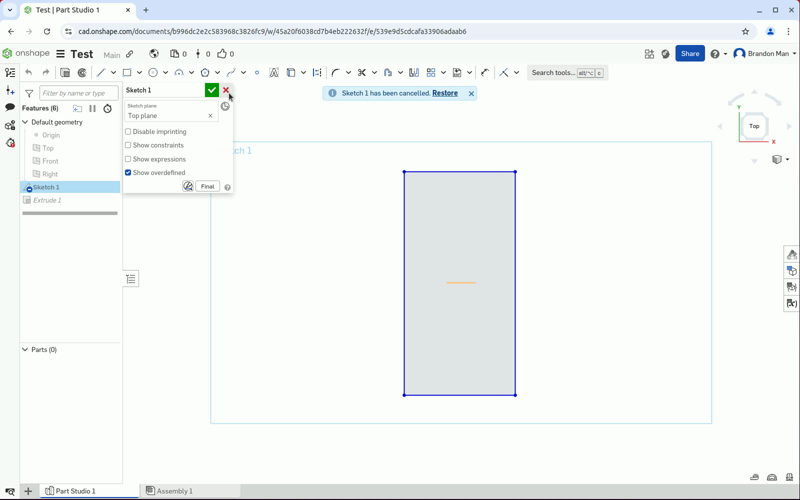
click(229, 92)
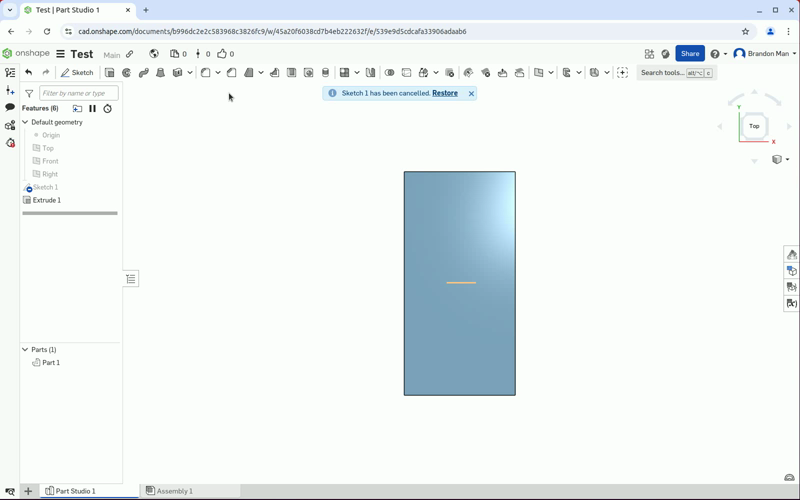
mouse_move(541, 75)
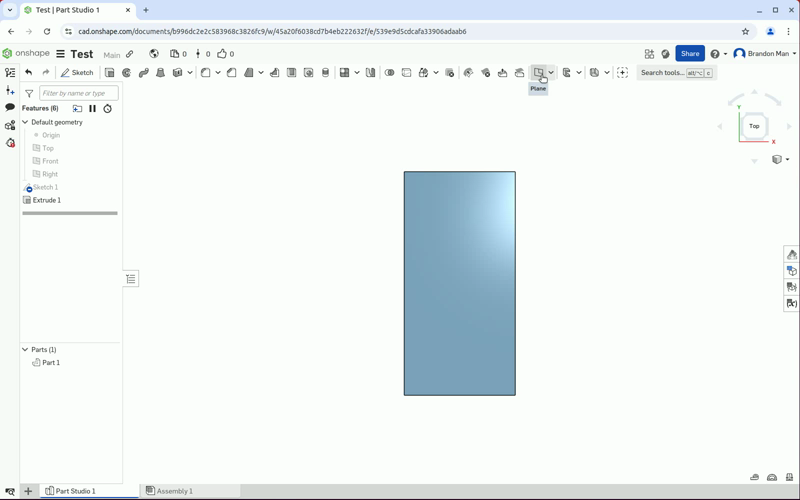
click(541, 75)
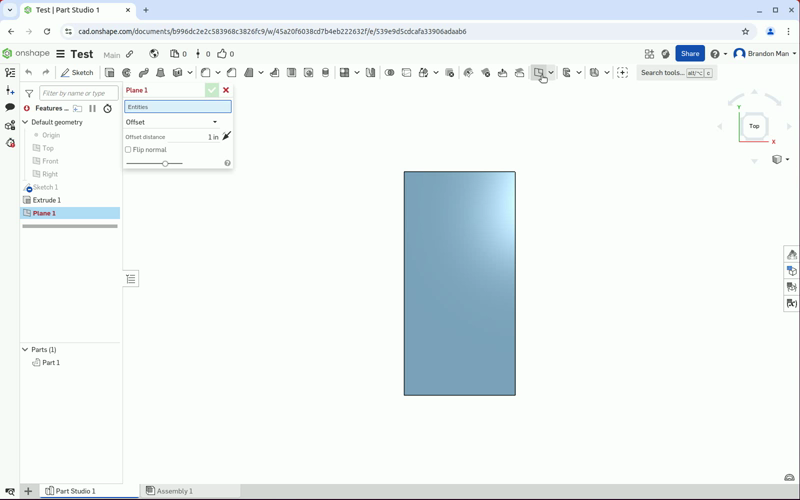
mouse_move(73, 150)
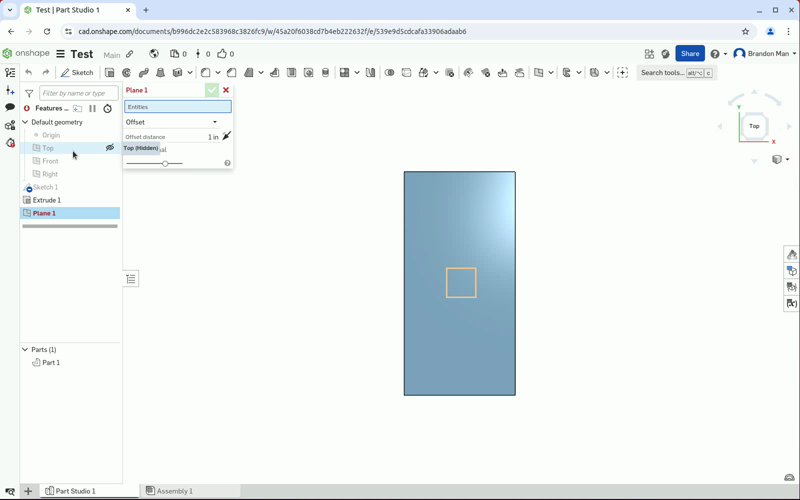
click(73, 150)
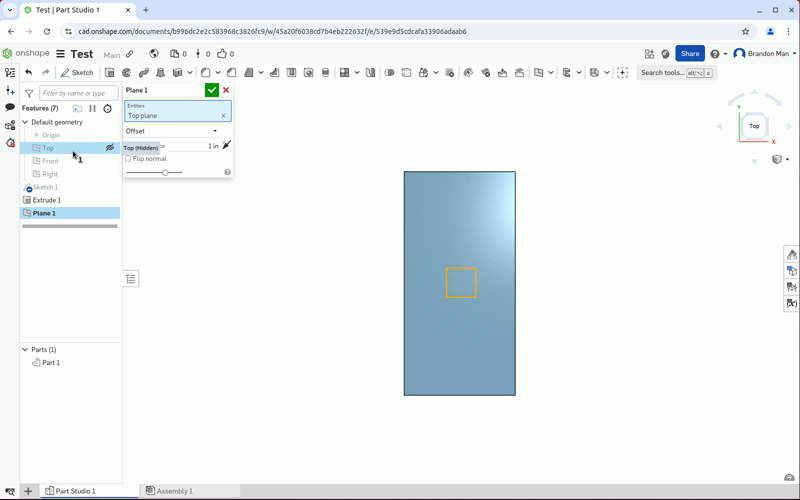
key(tab, 2)
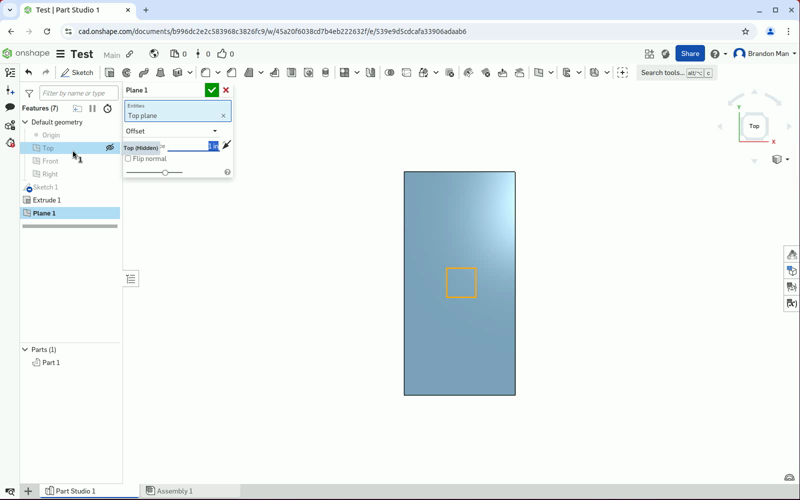
text(7.456)
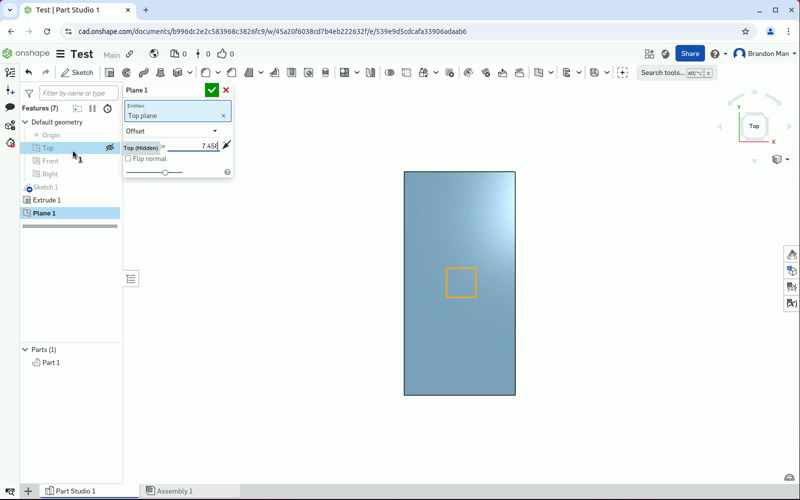
key(enter, 2)
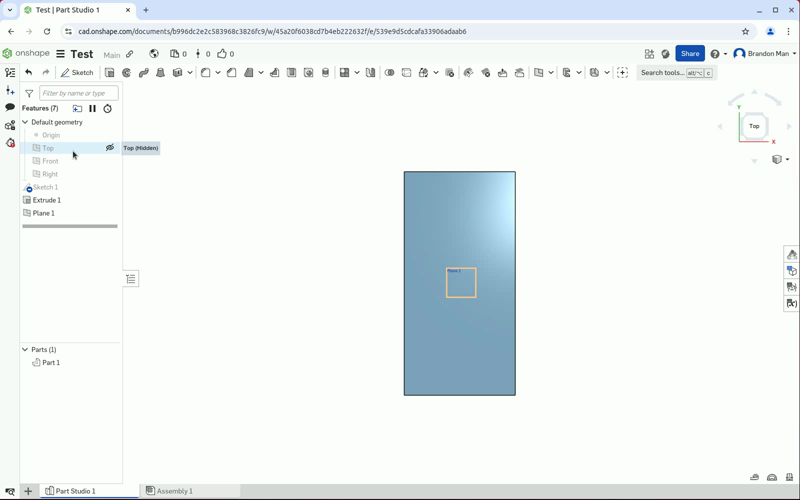
key(shift+s)
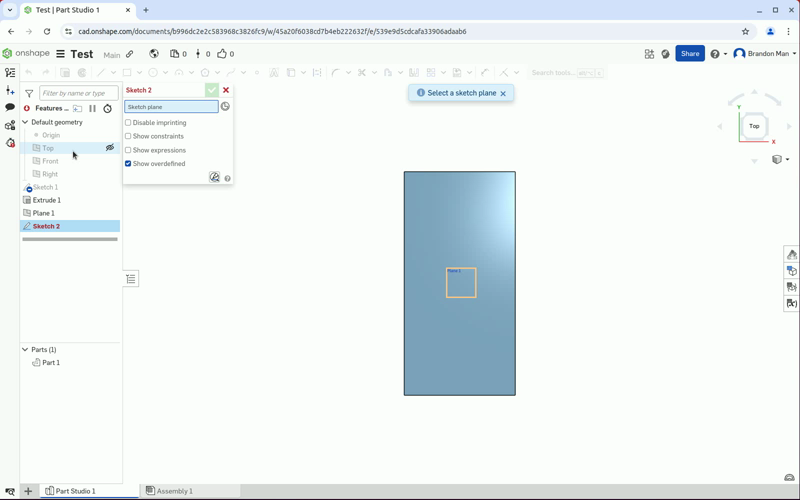
mouse_move(73, 215)
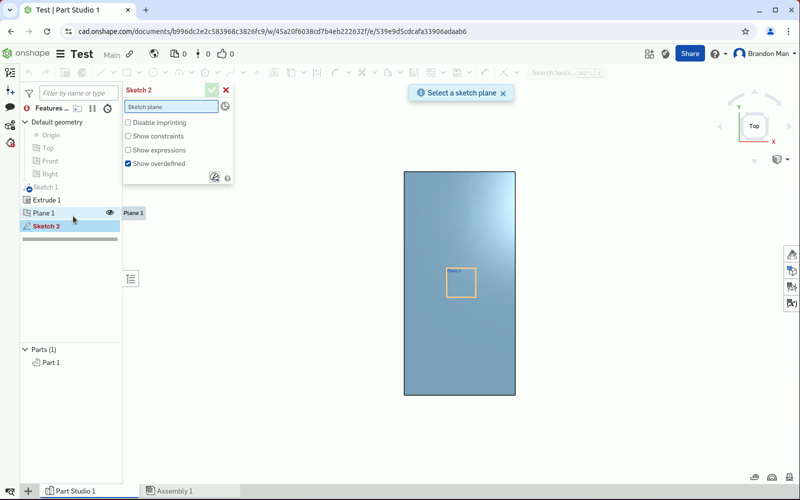
click(73, 215)
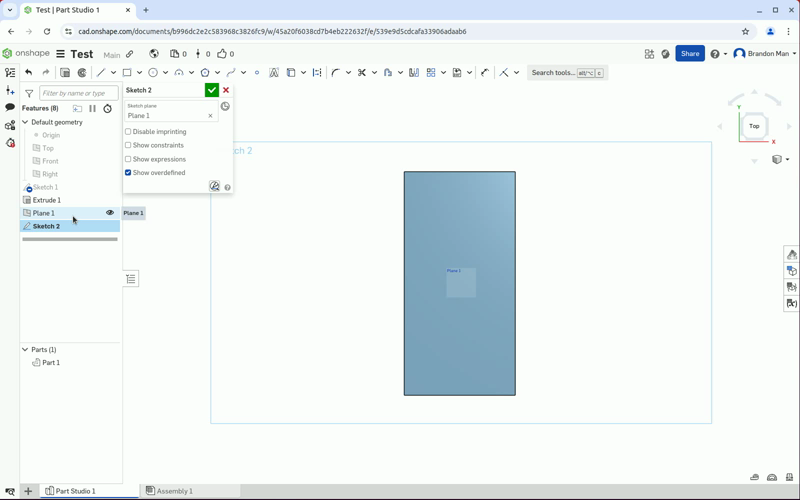
mouse_move(73, 352)
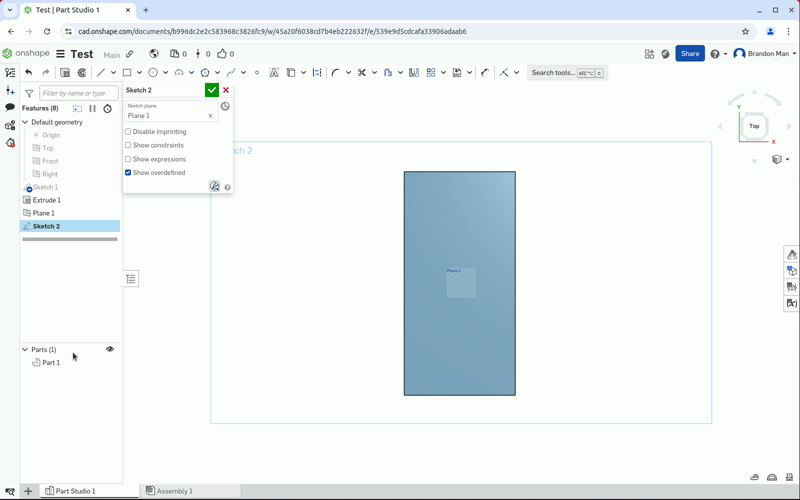
key(y)
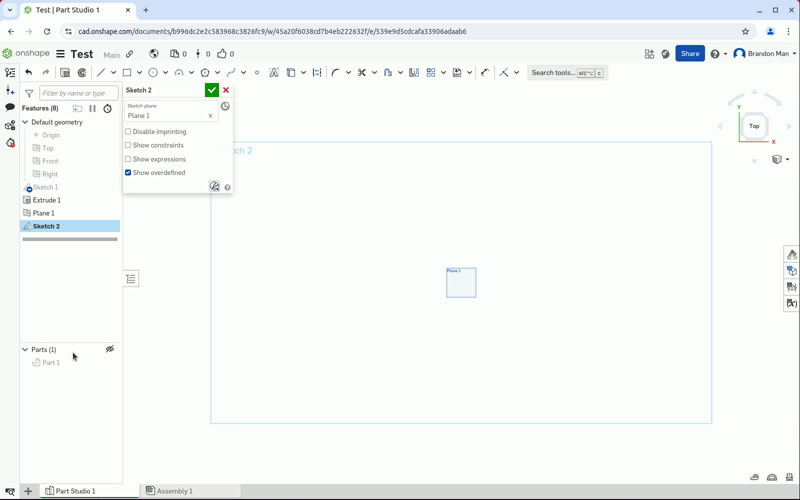
key(l)
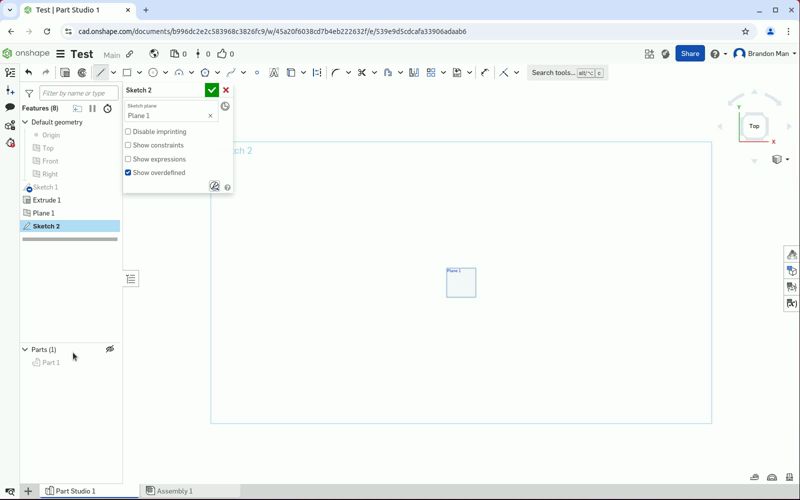
key_down(shift)
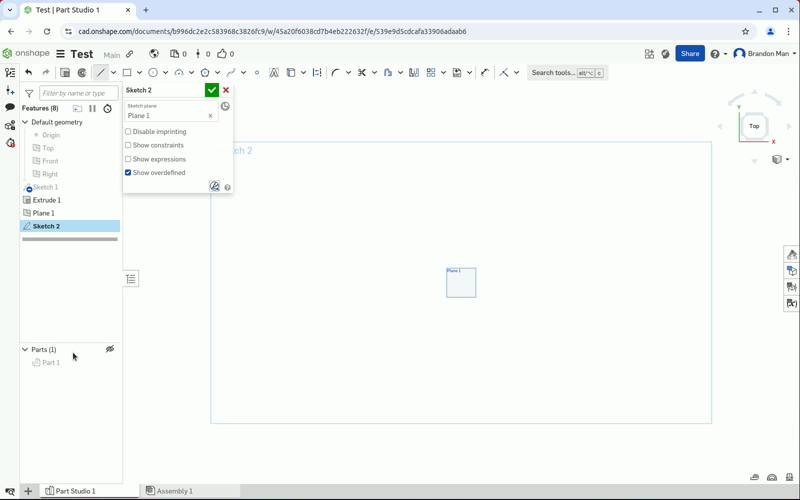
mouse_move(409, 391)
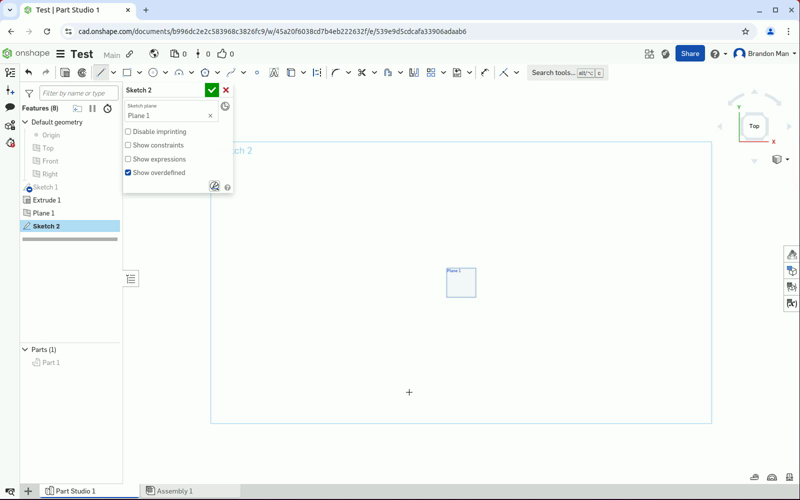
click(409, 391)
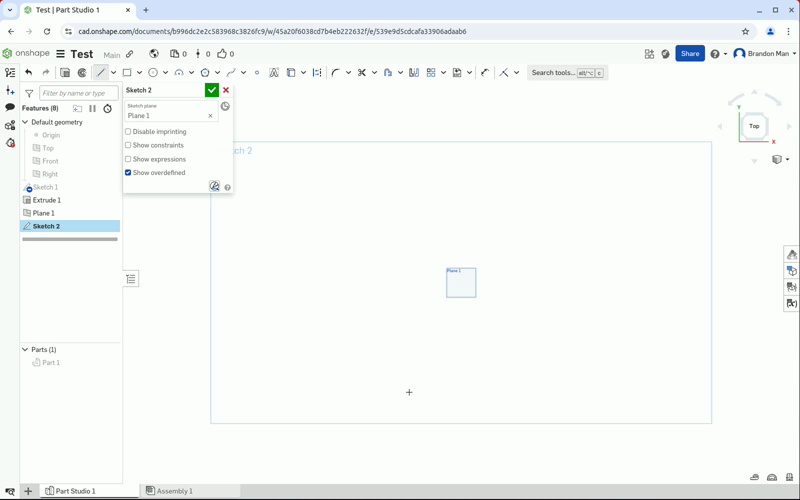
key_up(shift)
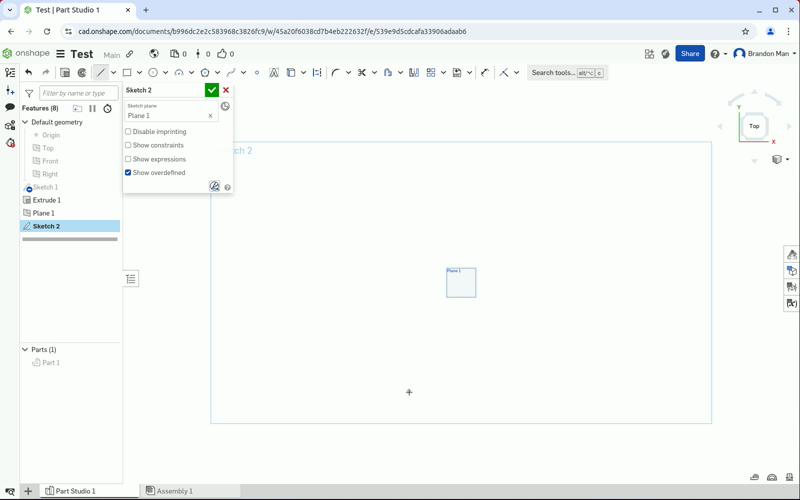
key_down(shift)
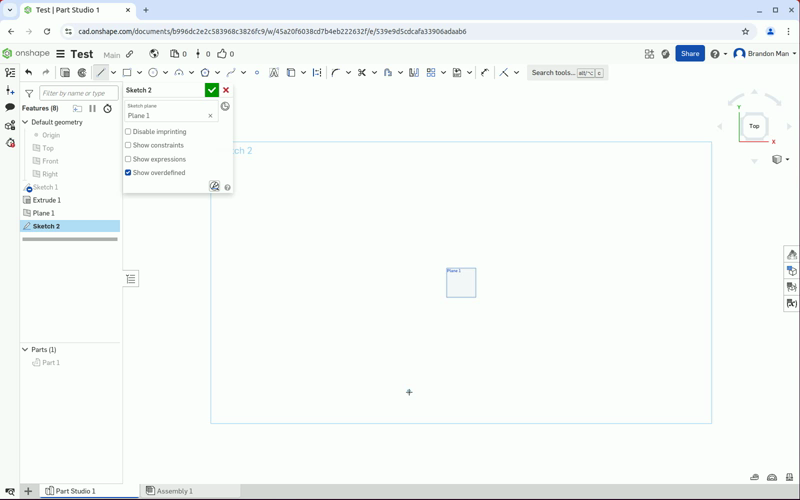
mouse_move(511, 391)
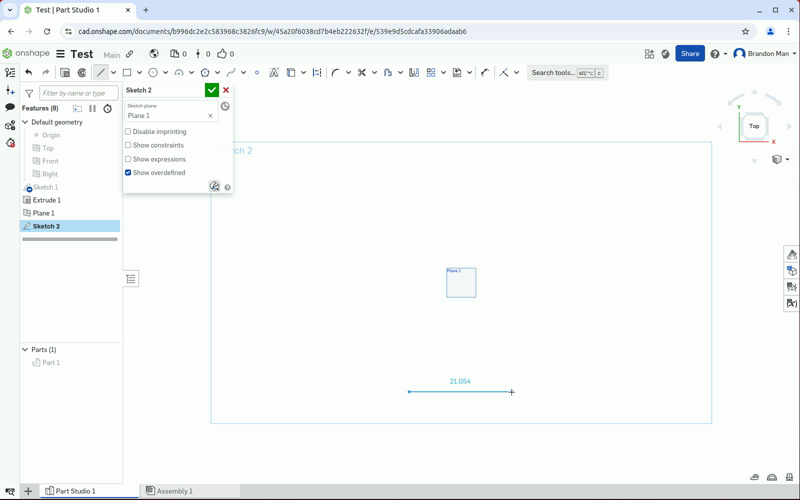
click(511, 391)
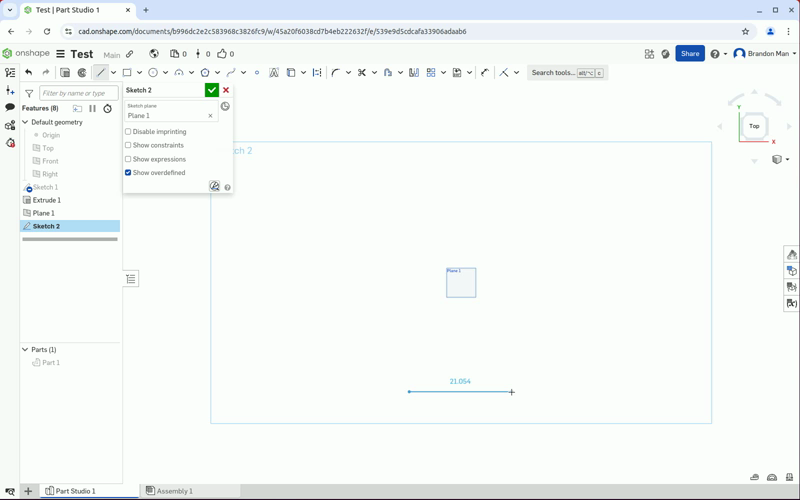
key_up(shift)
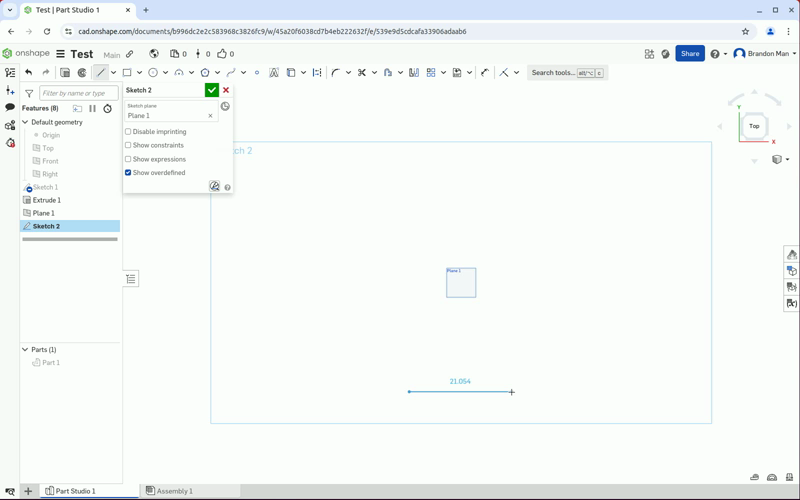
key_down(shift)
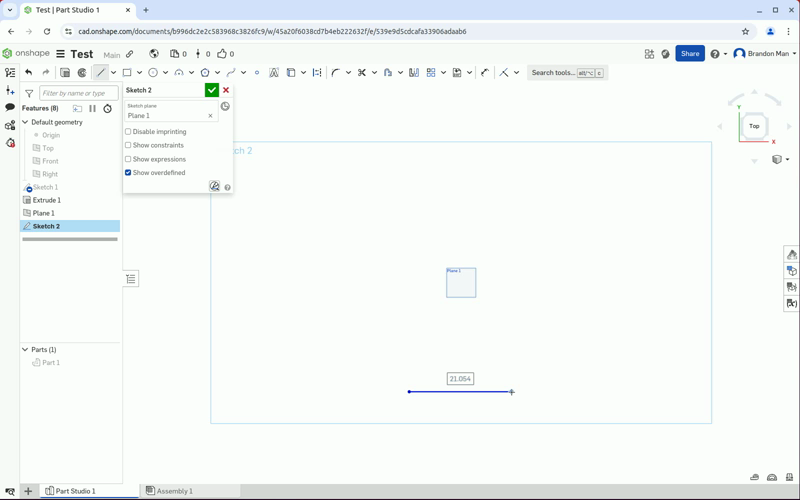
mouse_move(511, 176)
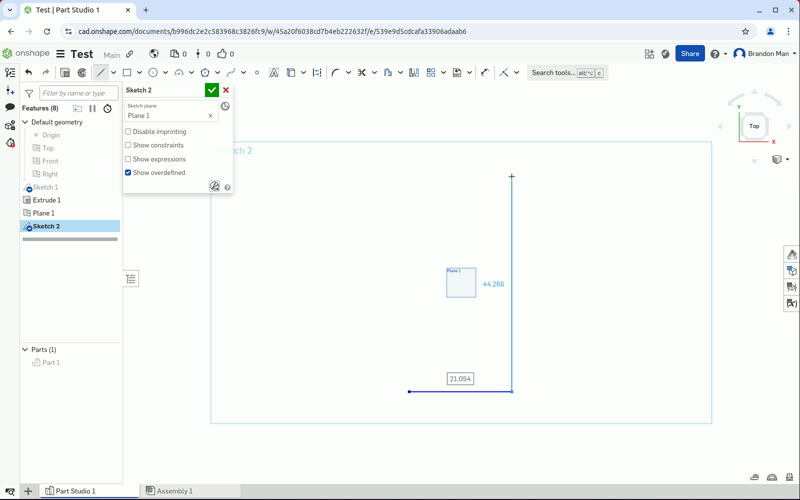
click(511, 176)
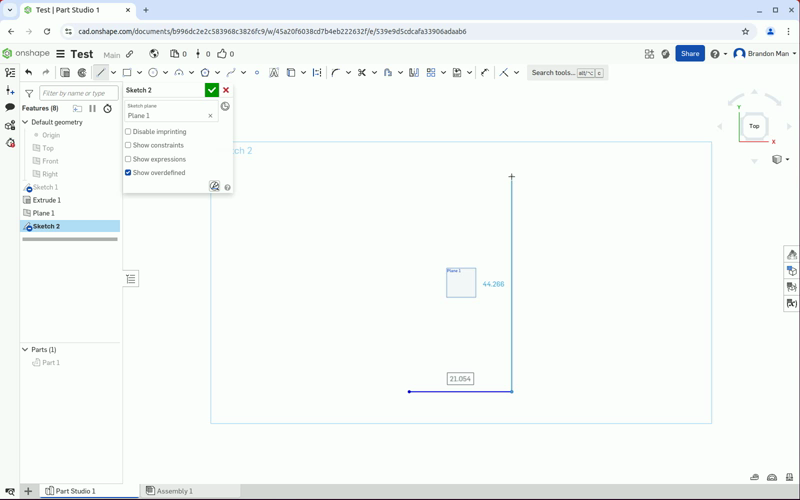
key_up(shift)
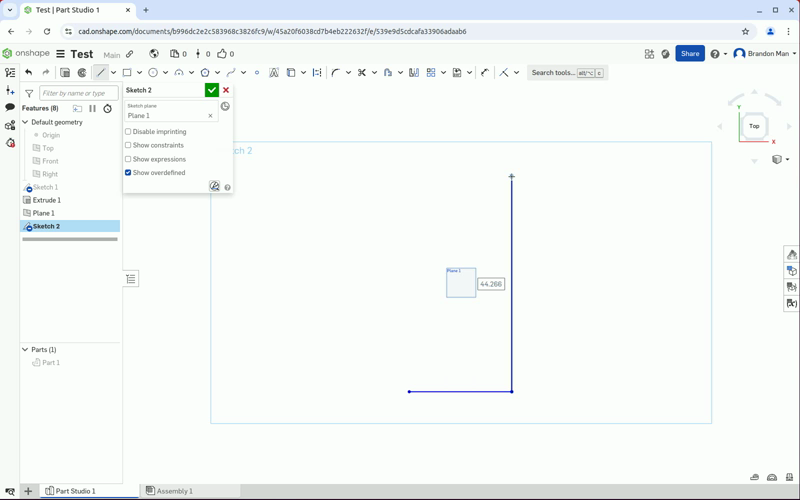
key_down(shift)
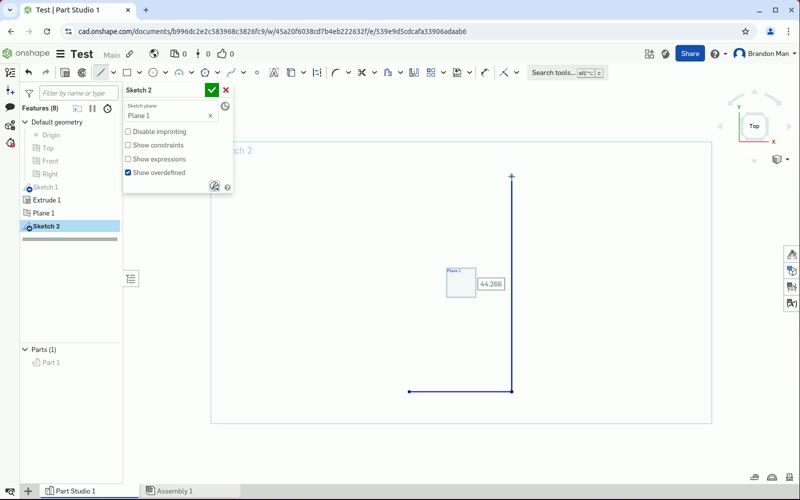
mouse_move(409, 176)
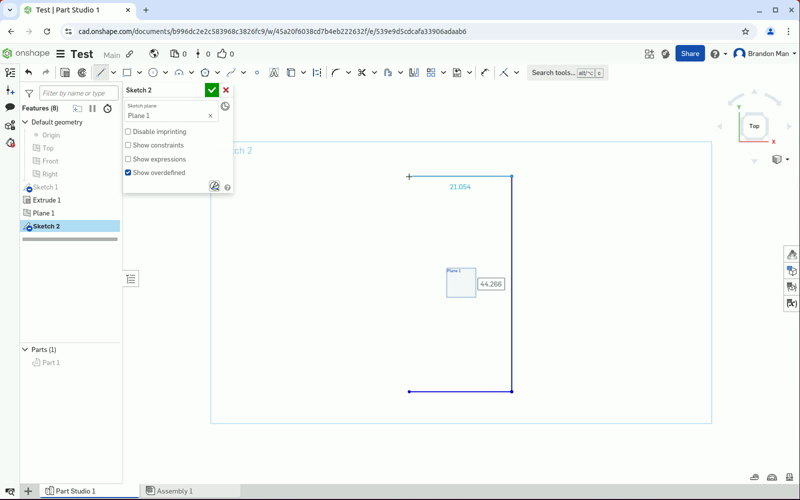
click(409, 176)
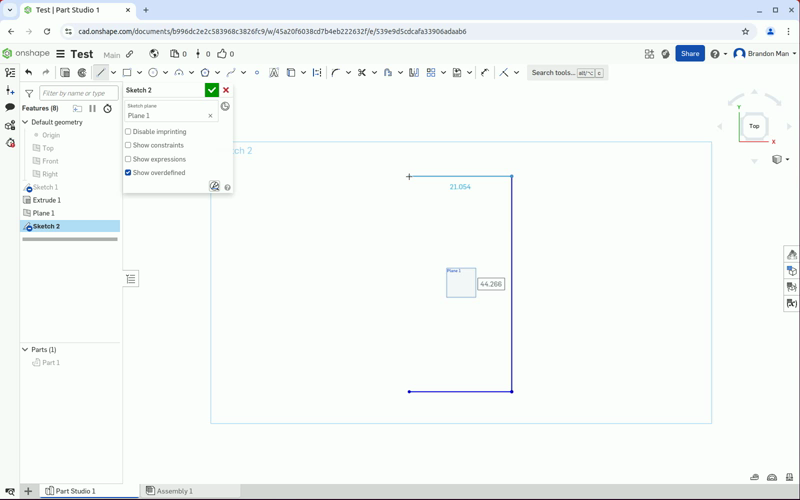
key_up(shift)
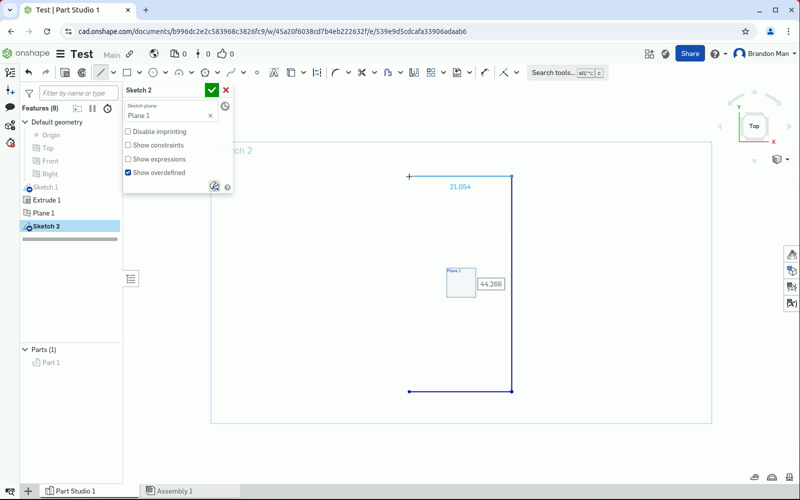
key_down(shift)
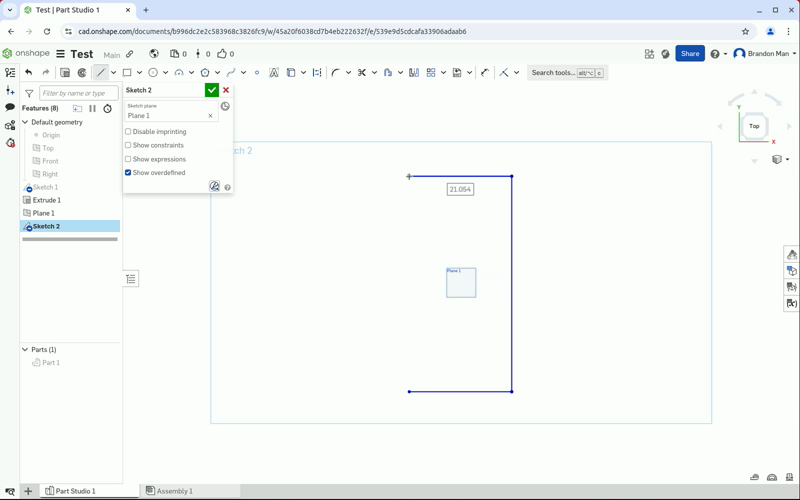
mouse_move(409, 391)
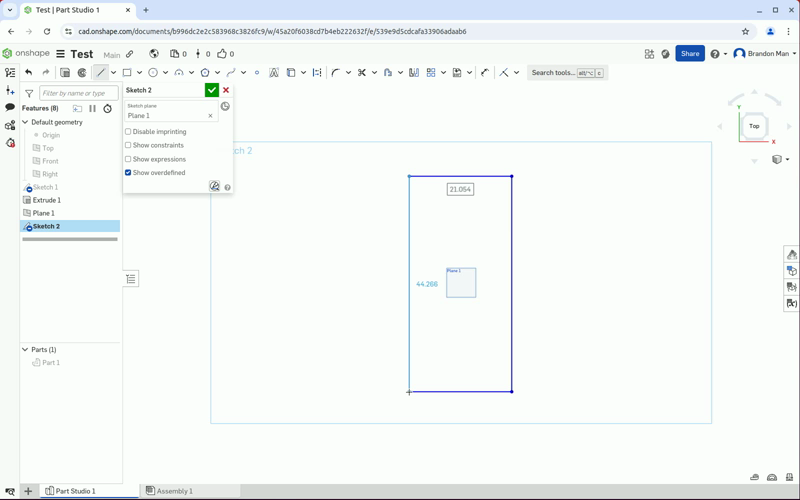
key_up(shift)
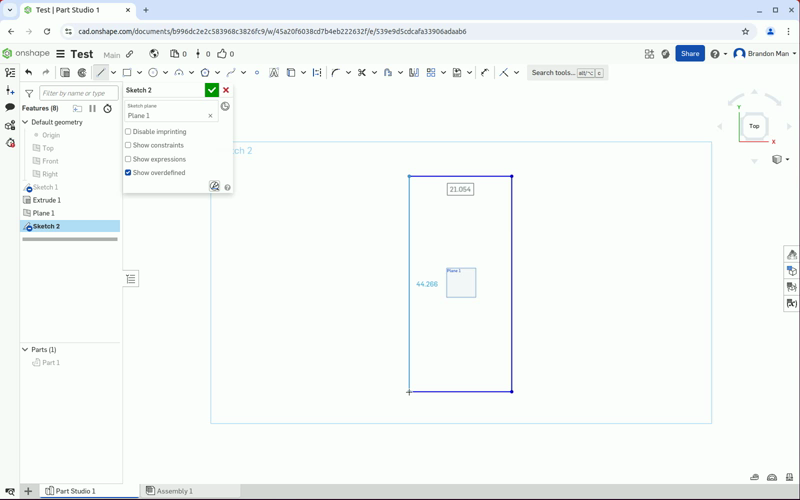
click(409, 391)
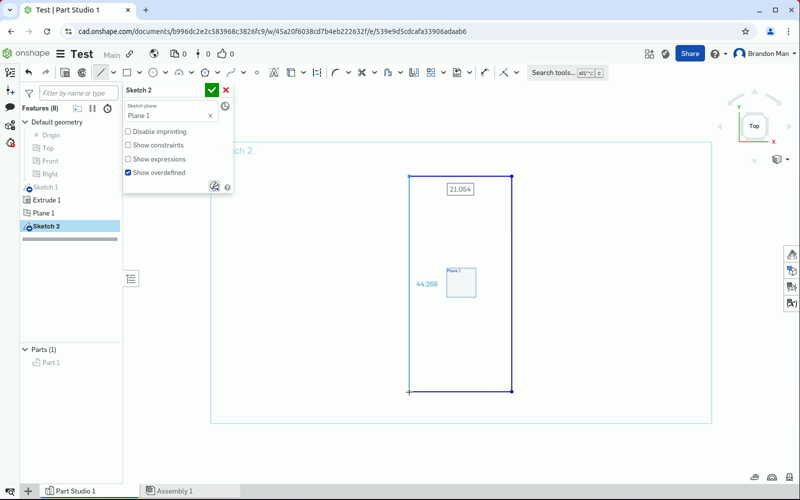
key(esc)
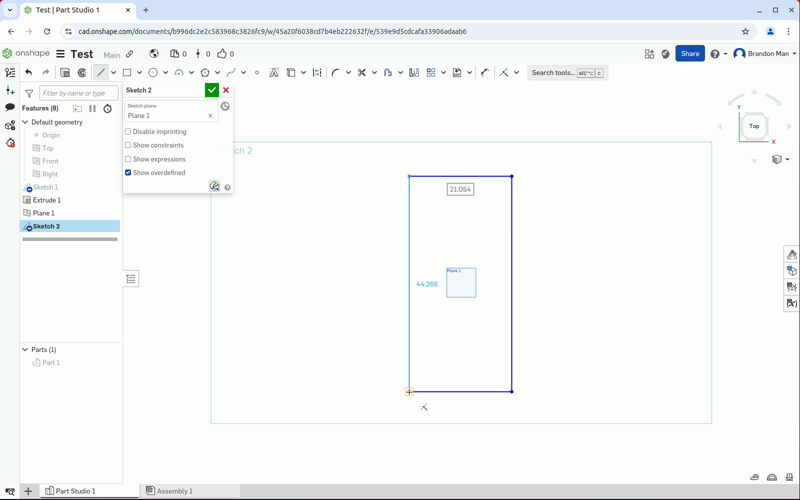
mouse_move(426, 279)
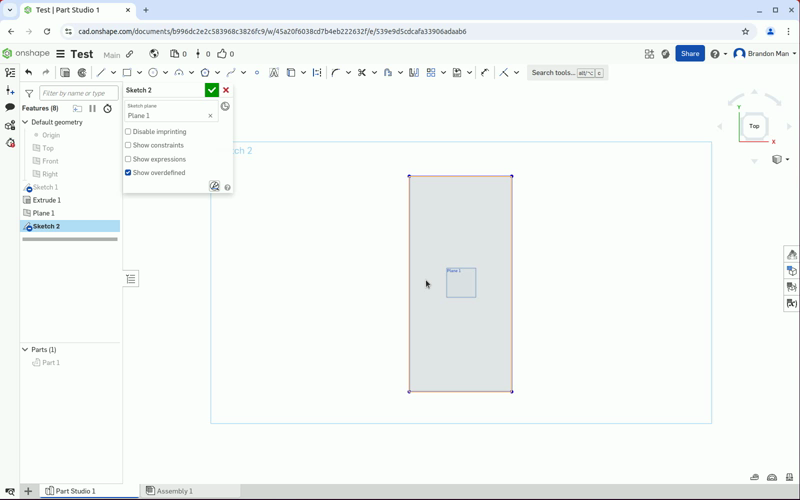
click(426, 279)
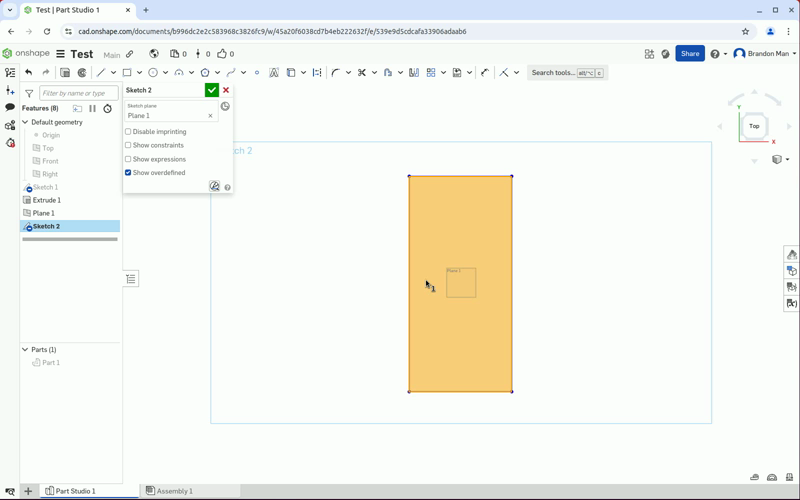
mouse_move(73, 352)
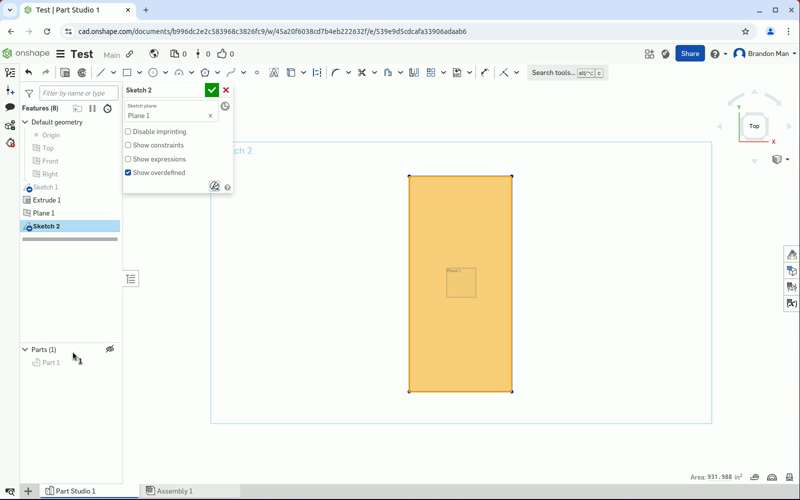
key(shift+y)
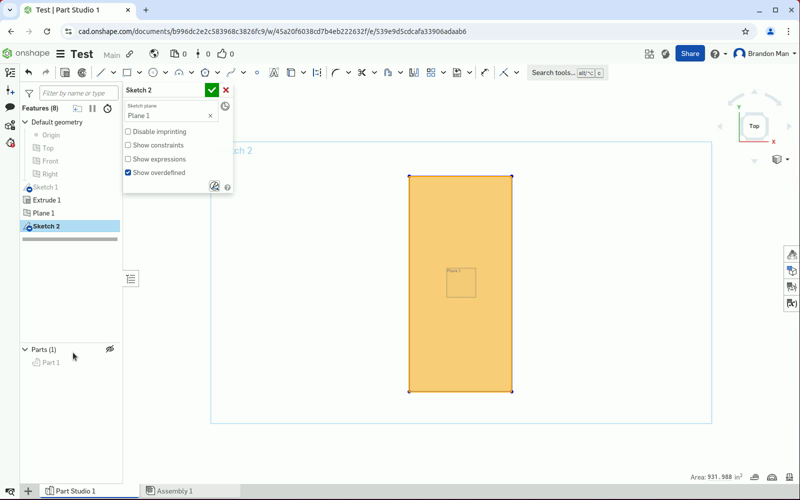
key(shift+e)
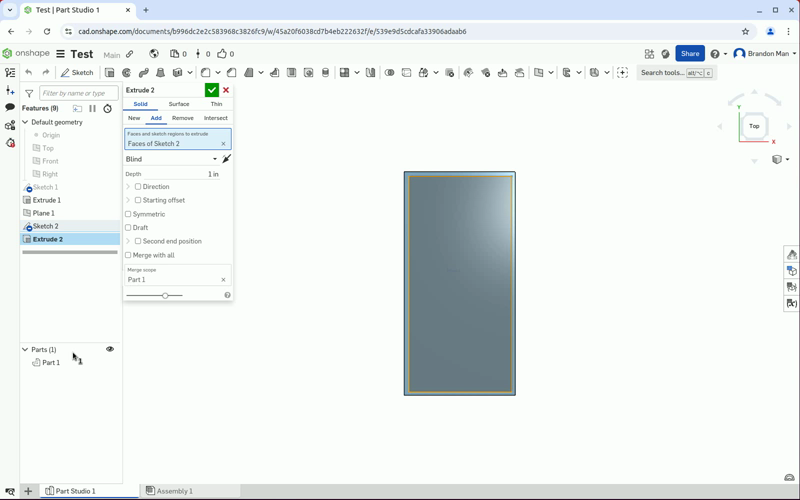
mouse_move(143, 106)
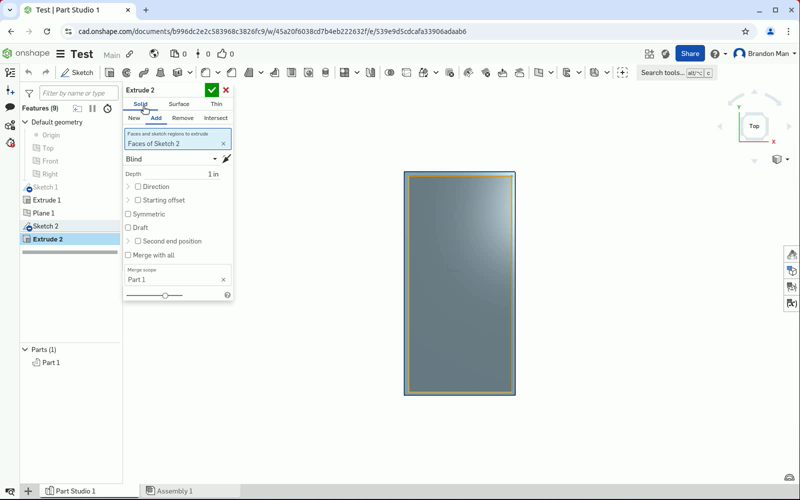
click(143, 106)
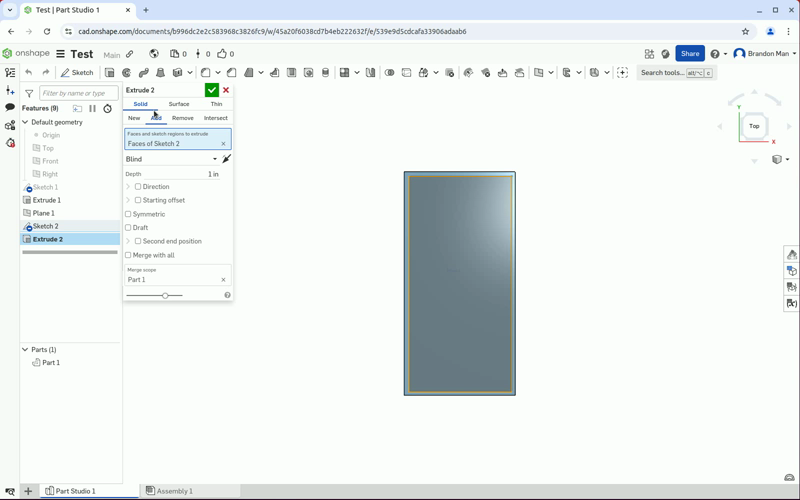
mouse_move(186, 120)
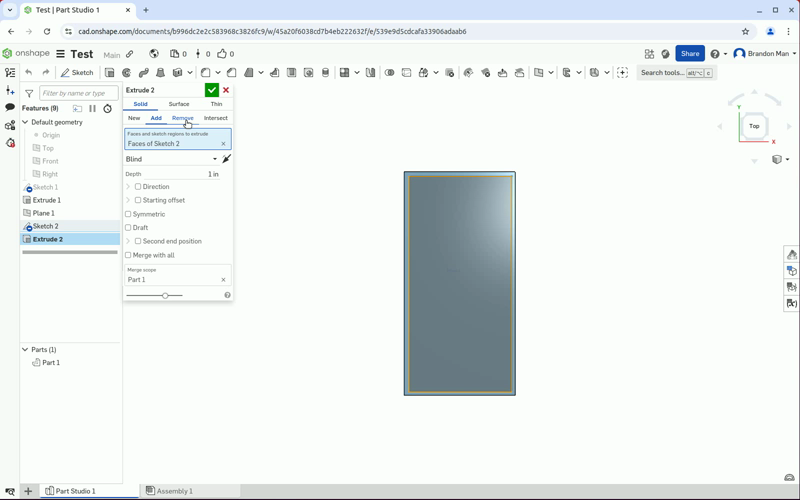
click(186, 120)
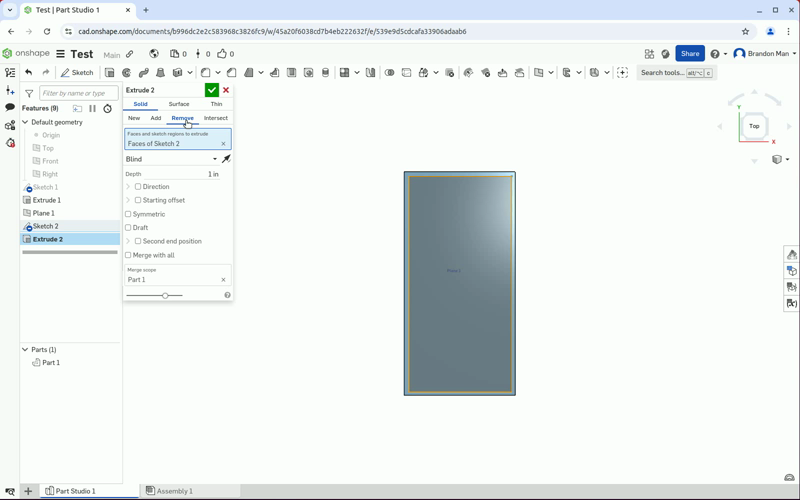
key(tab, 4)
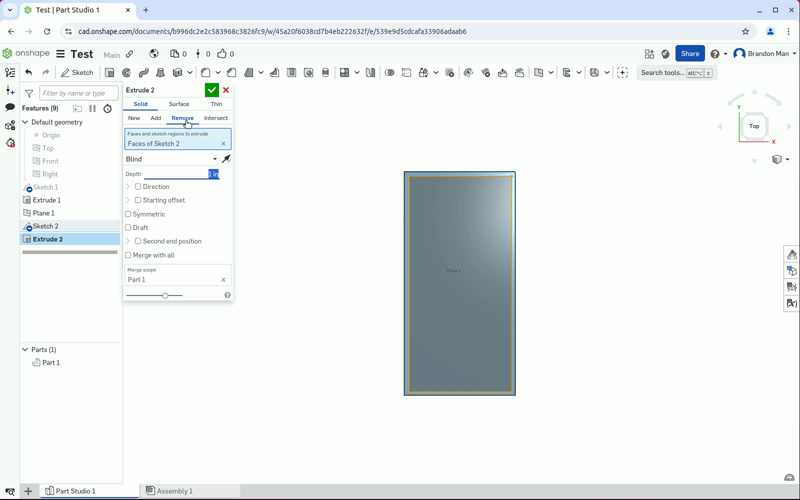
text(6.499)
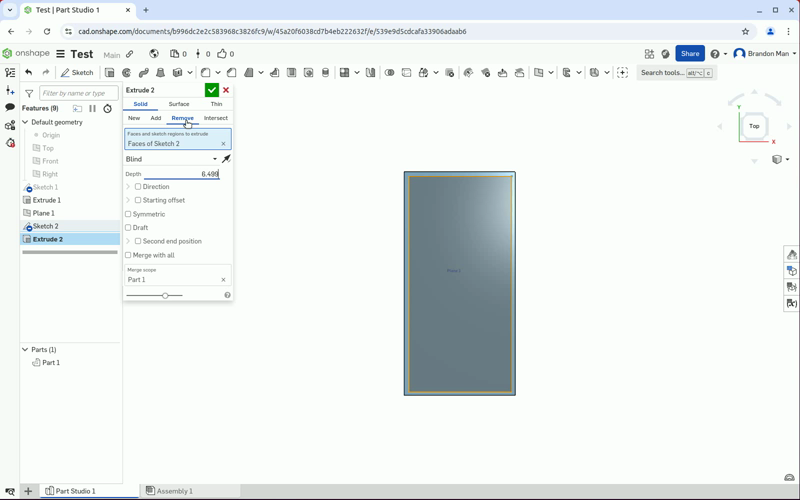
key(tab, 6)
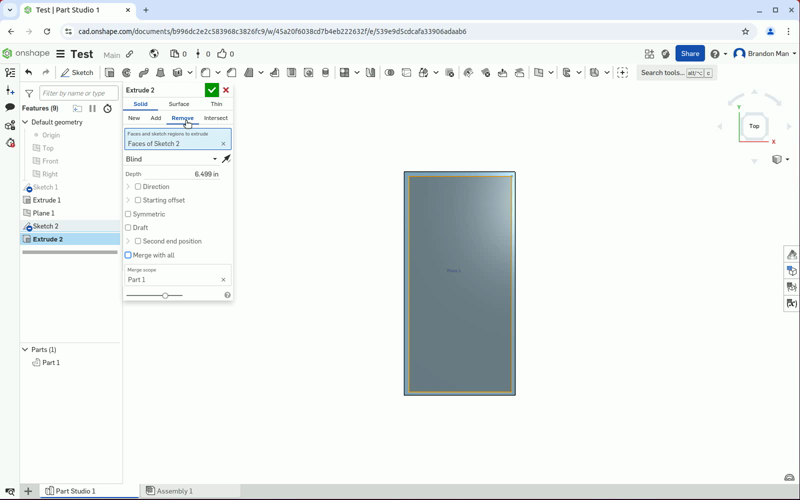
key(space)
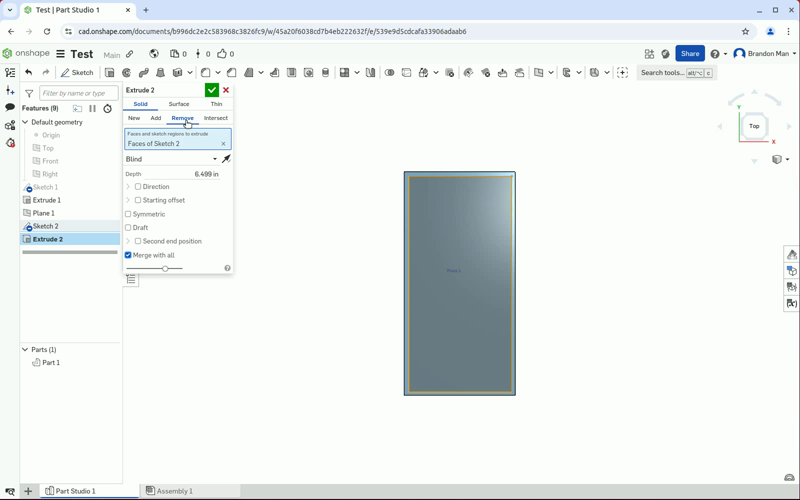
key(enter)
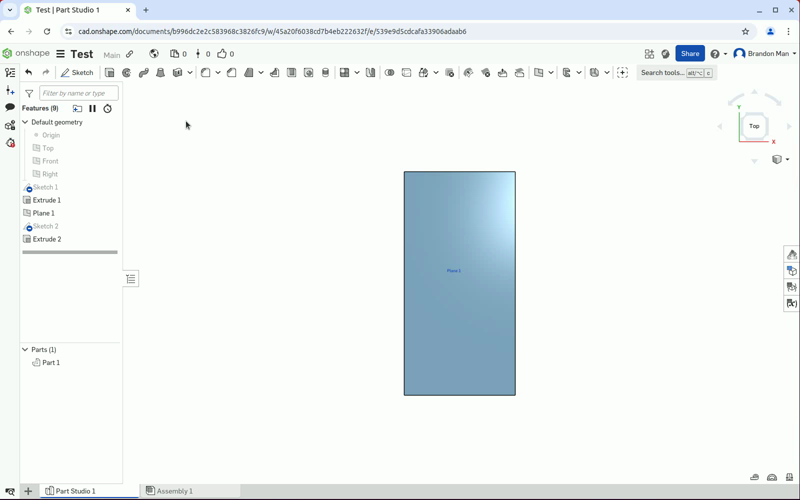
key(shift+h)
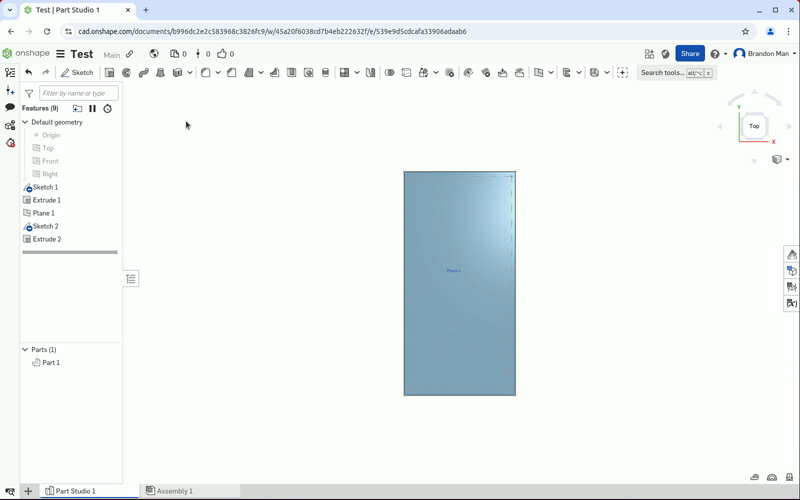
key(shift+h)
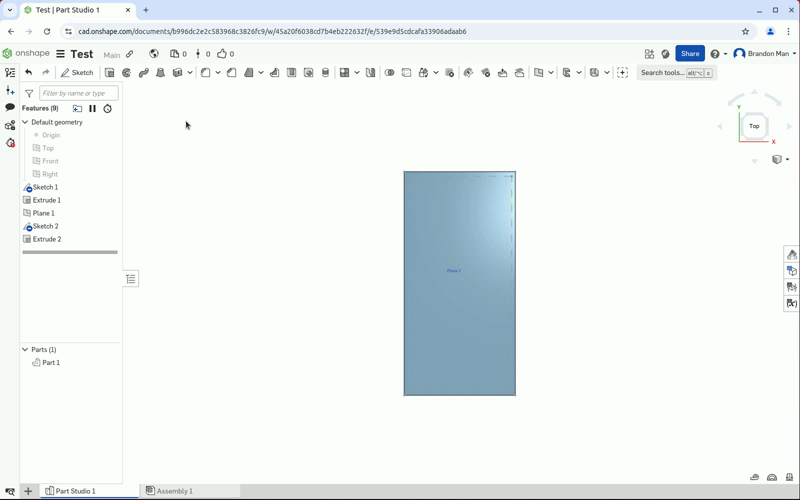
key(shift+7)
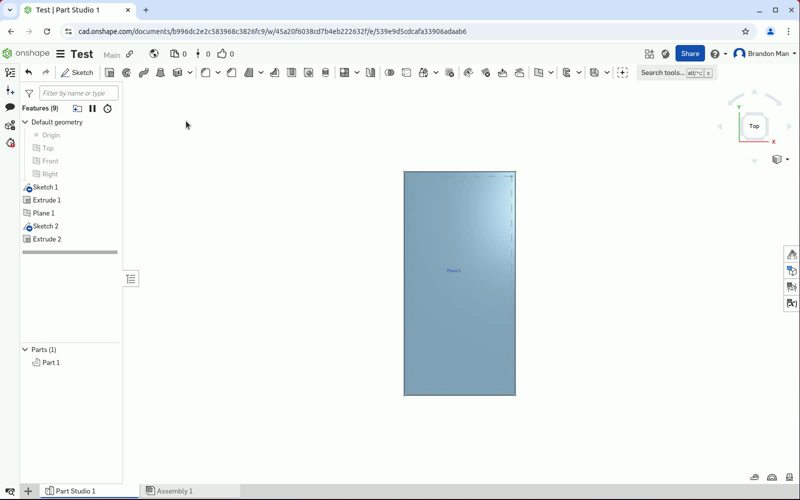
key(up, 3)
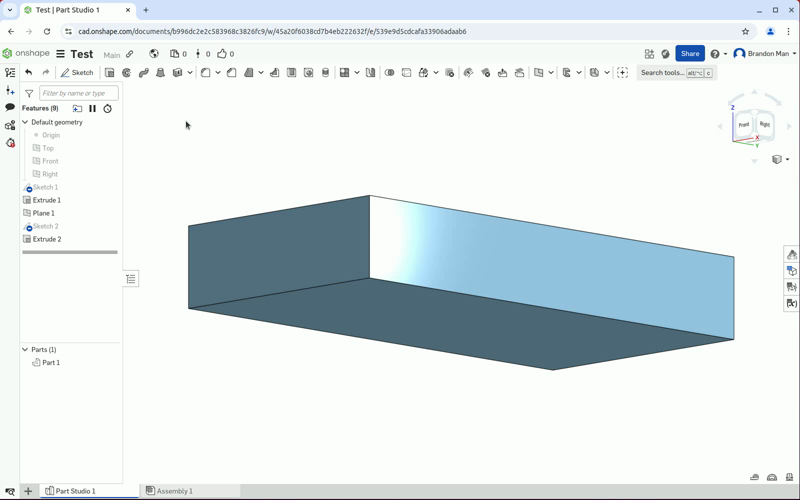
key(left, 3)
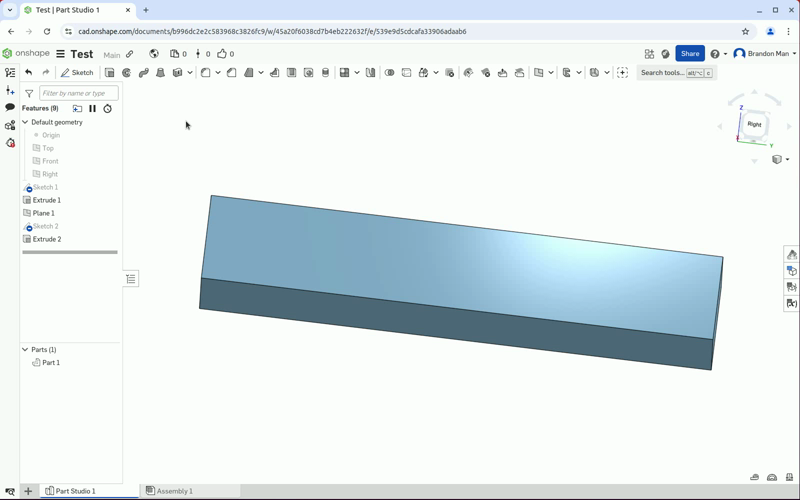
key(right, 3)
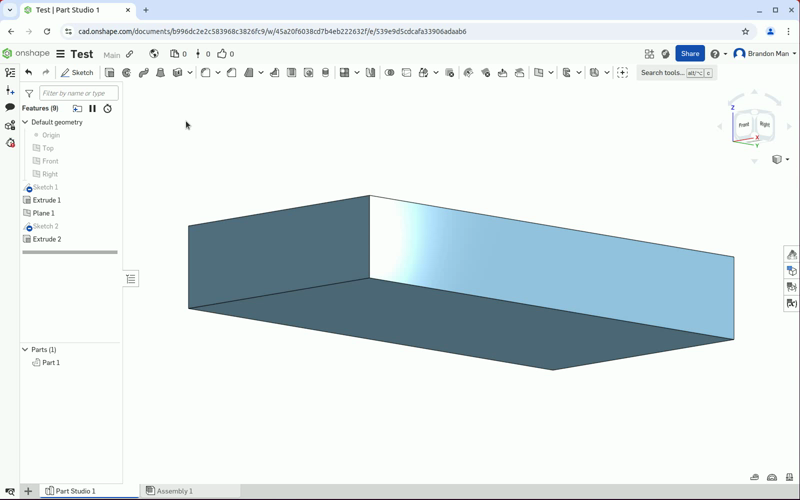
key(down, 3)
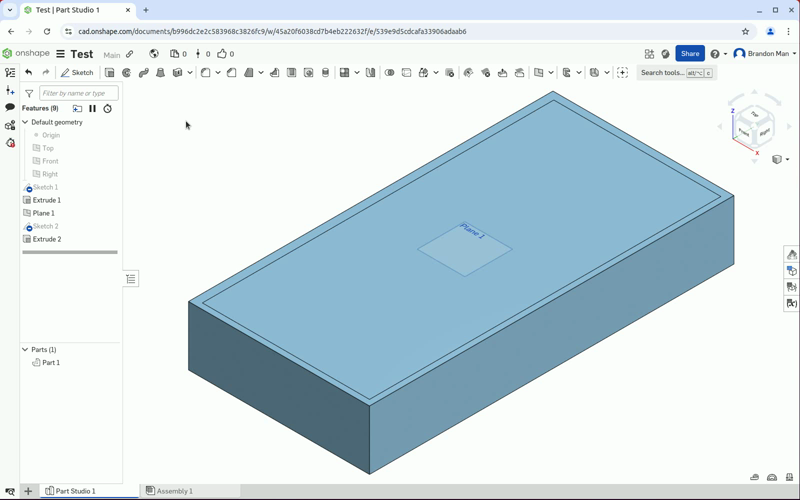
mouse_move(73, 189)
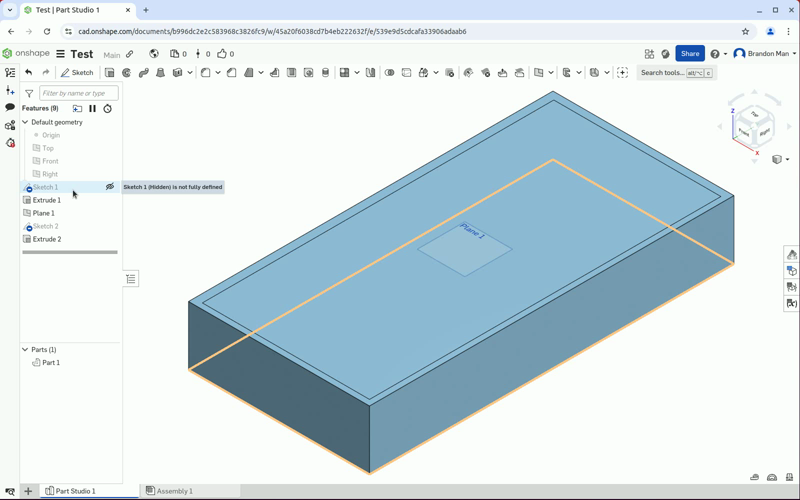
click(73, 189)